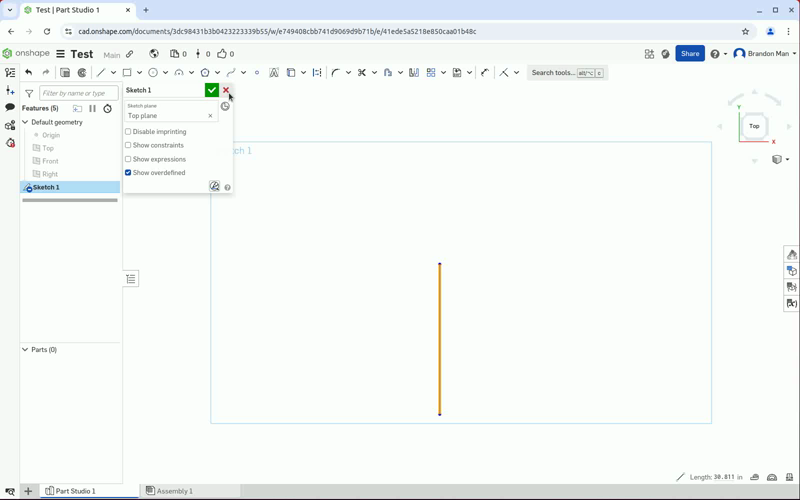
key(shift+h)
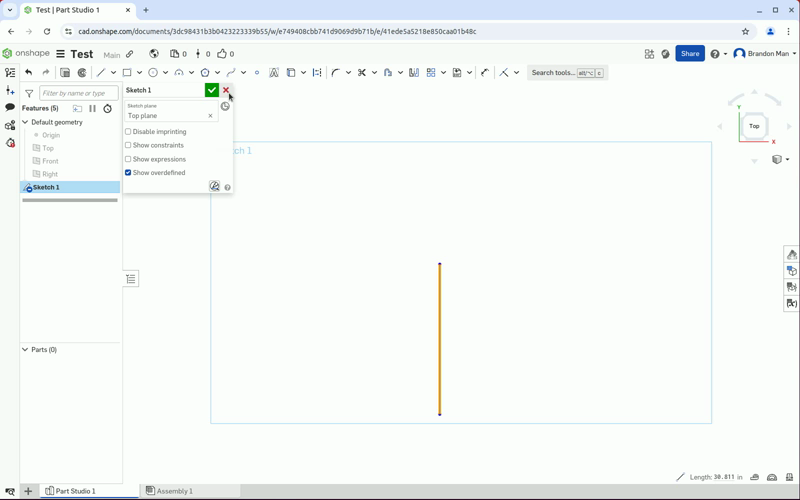
mouse_move(73, 352)
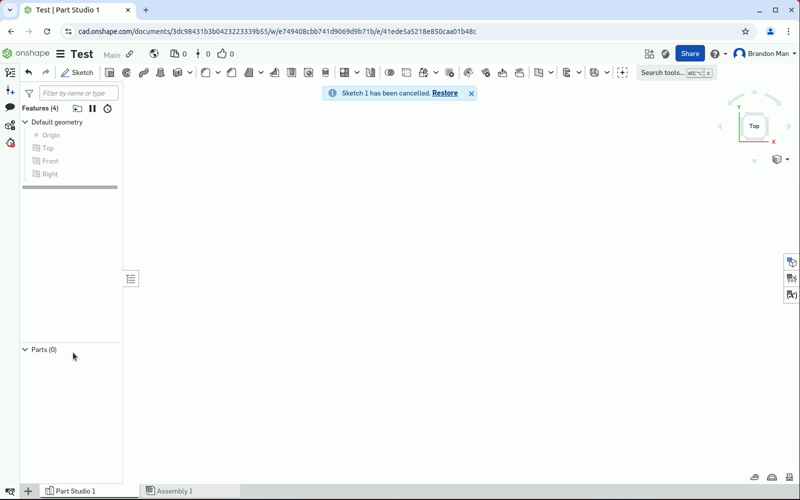
key(y)
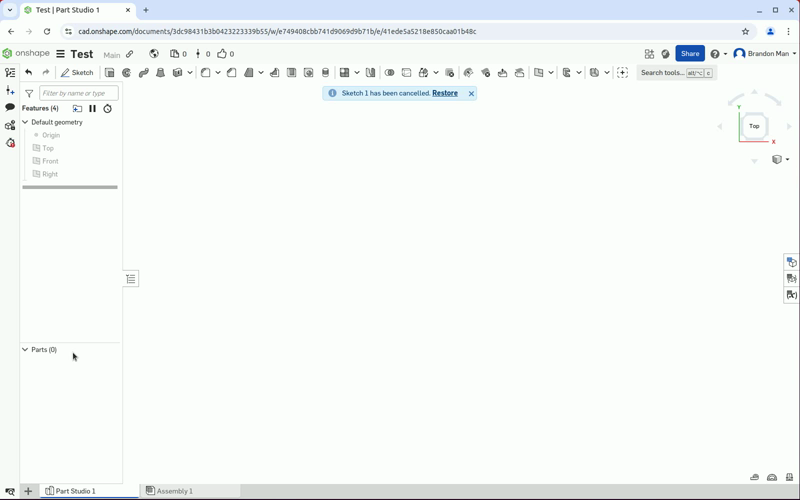
key(shift+p)
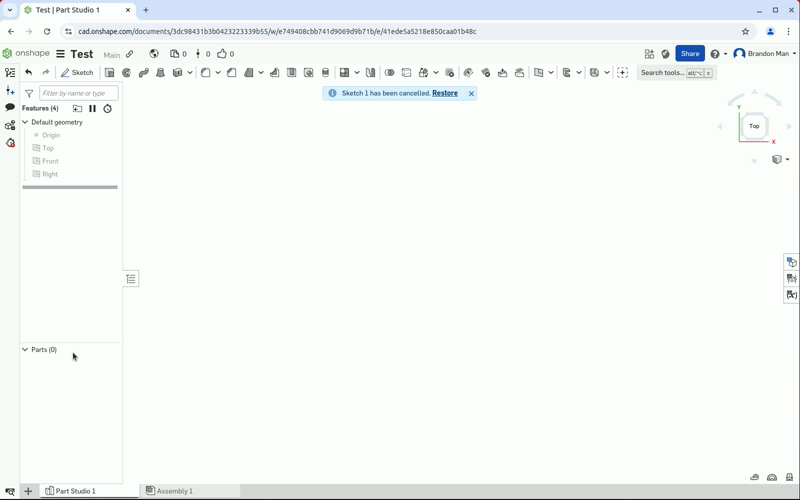
key(space)
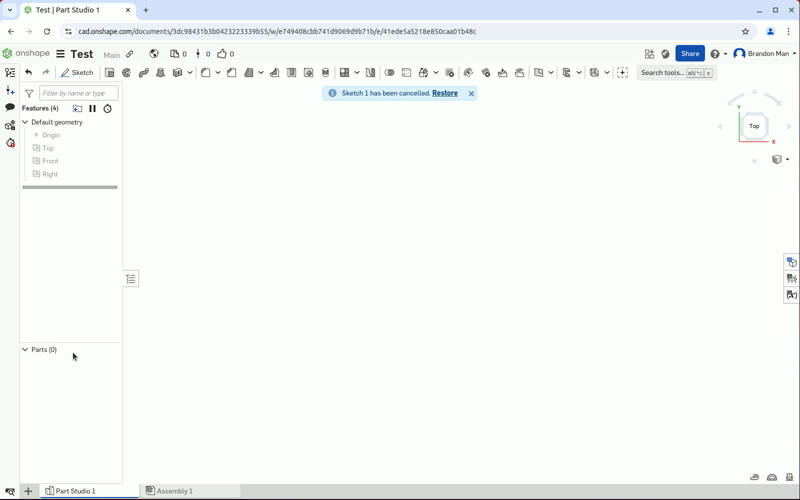
key_down(shift)
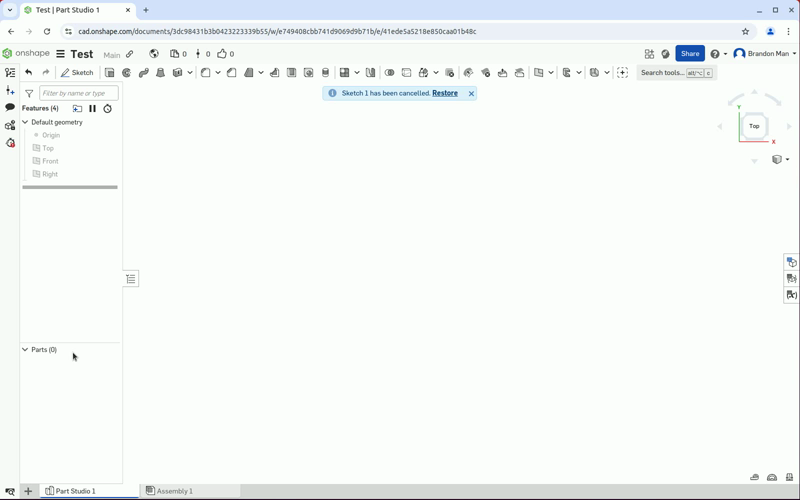
key(up)
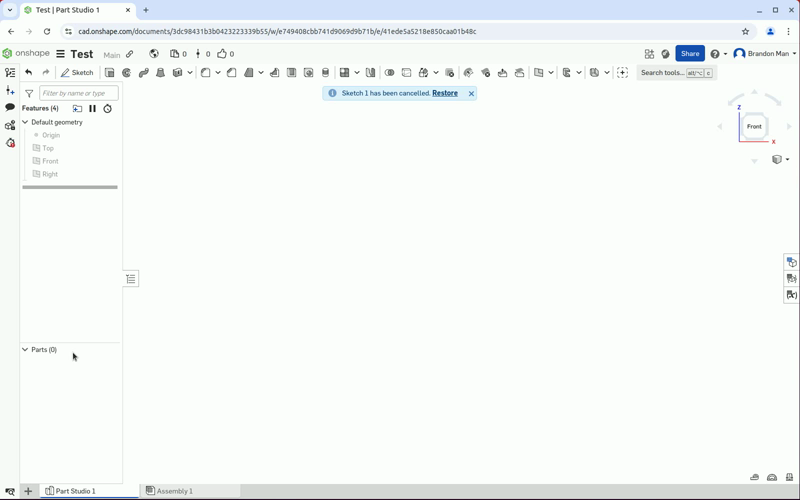
key_up(shift)
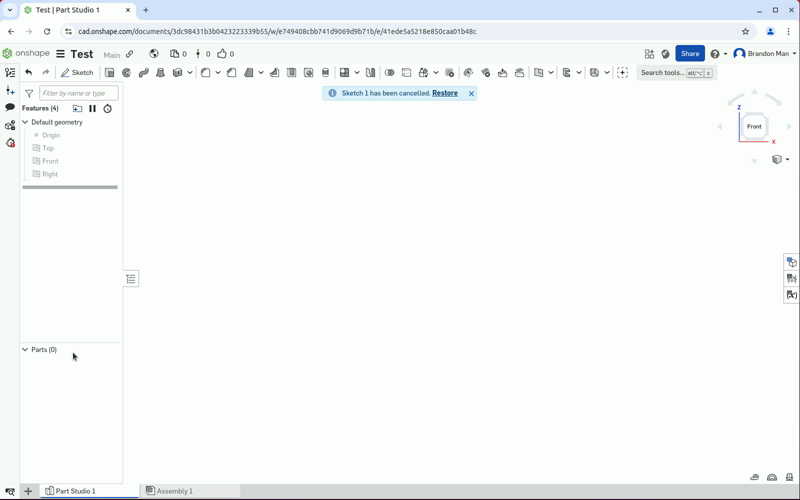
mouse_move(73, 352)
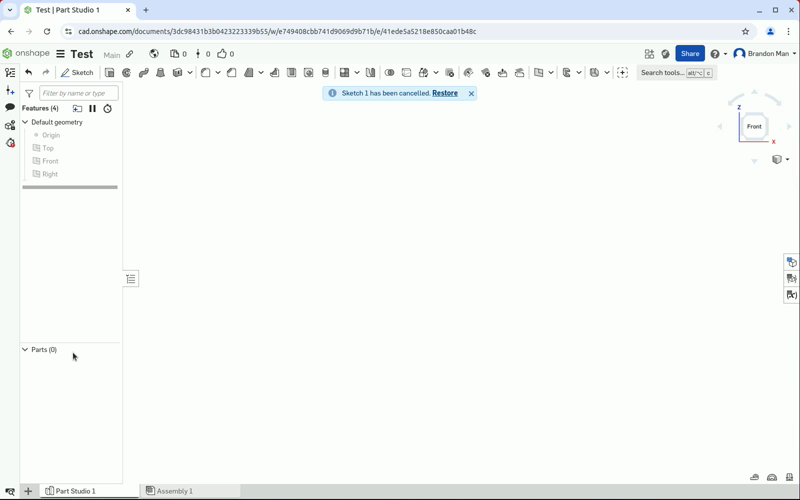
key(shift+y)
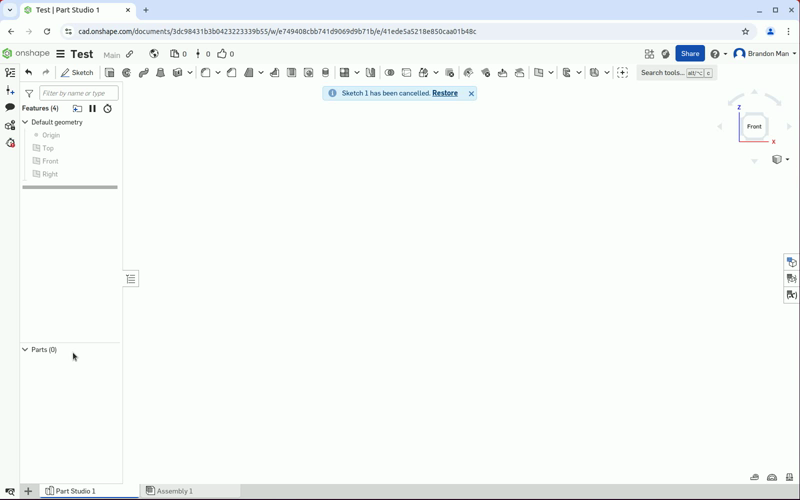
key(shift+s)
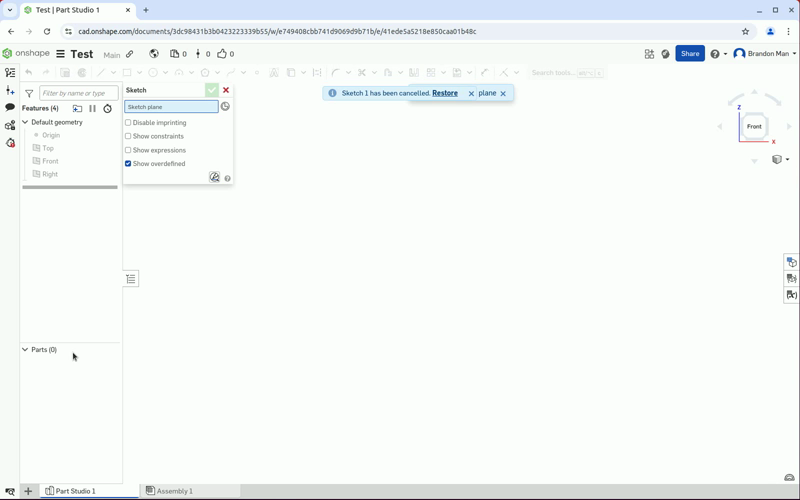
mouse_move(73, 163)
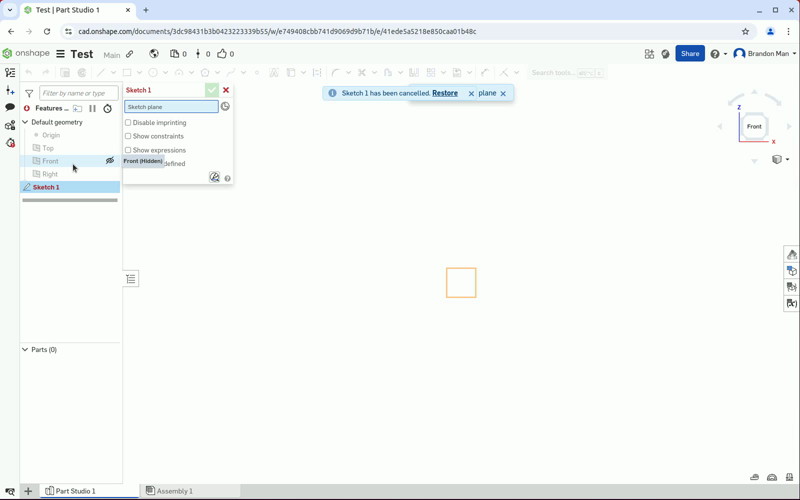
click(73, 163)
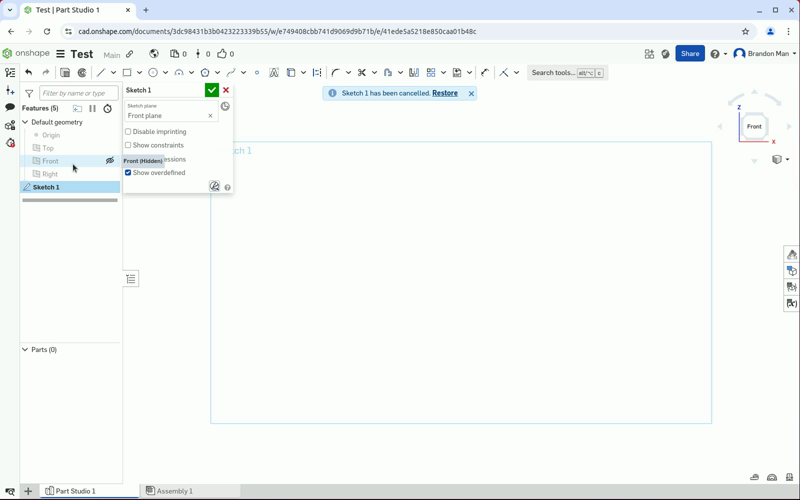
mouse_move(73, 352)
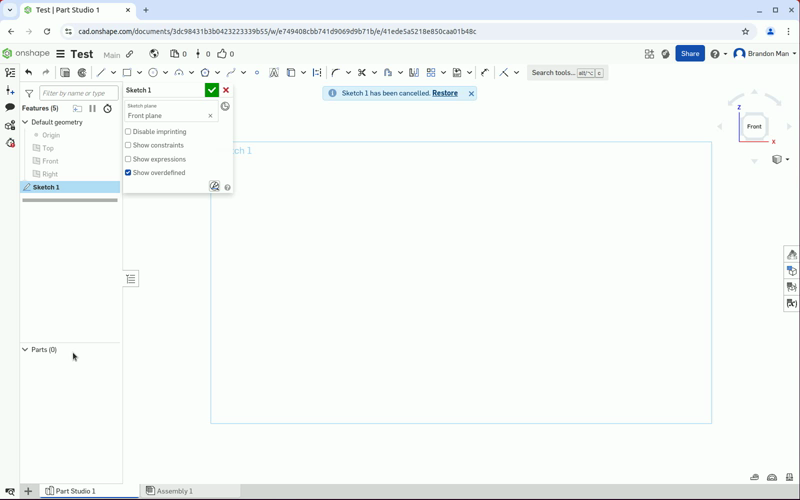
key(y)
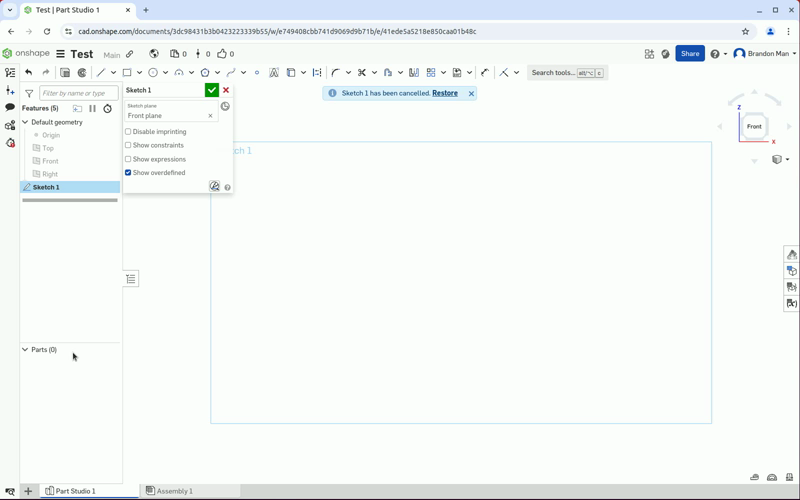
key(l)
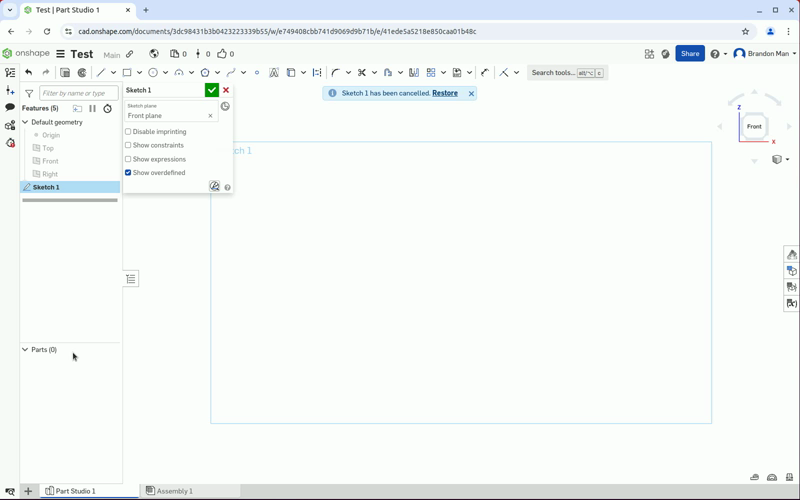
key_down(shift)
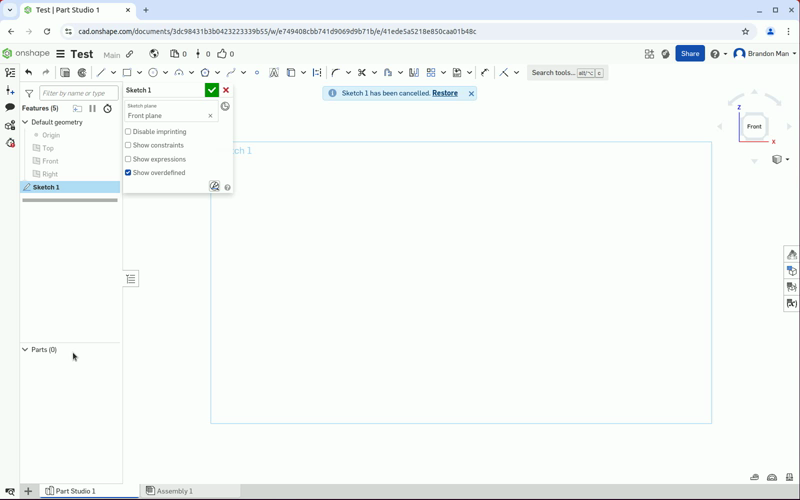
mouse_move(348, 282)
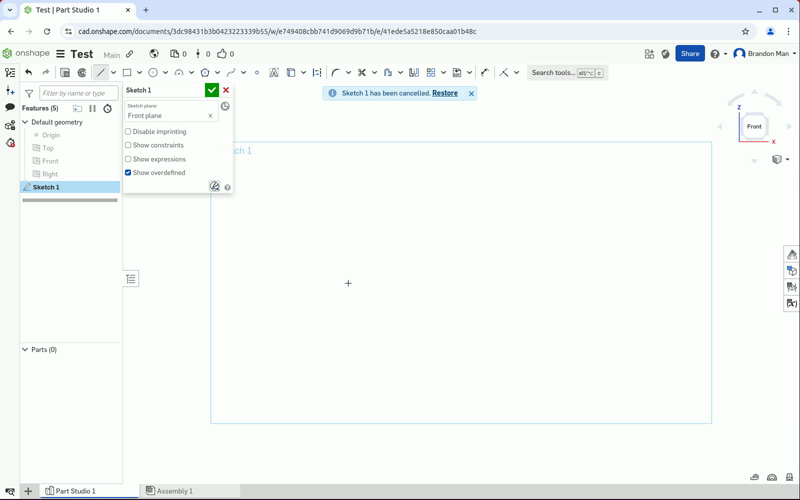
click(348, 282)
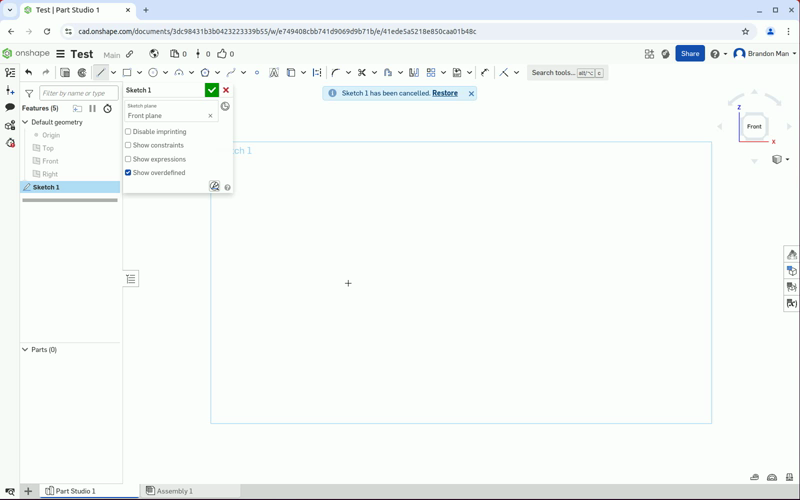
key_up(shift)
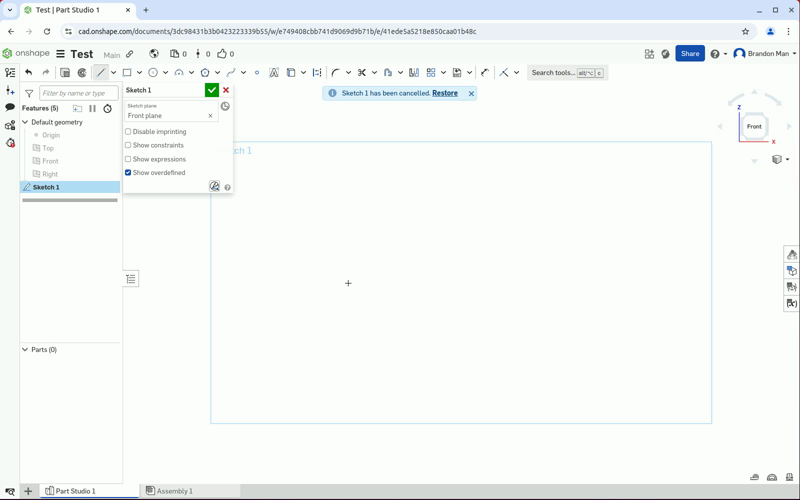
key_down(shift)
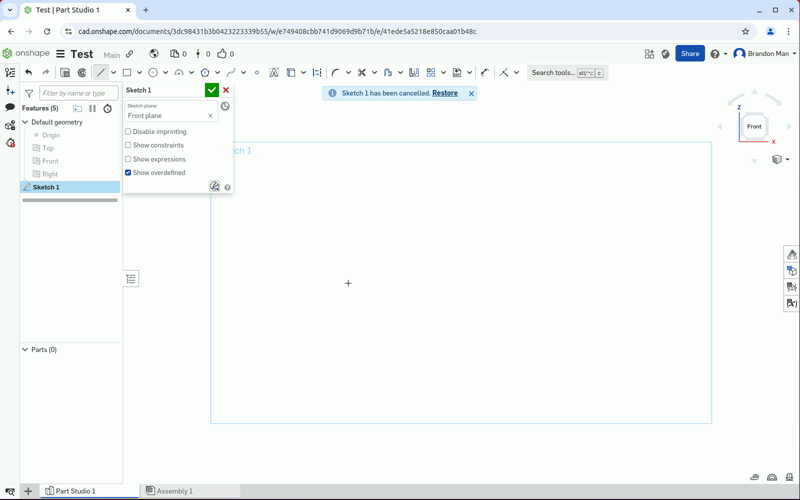
mouse_move(460, 282)
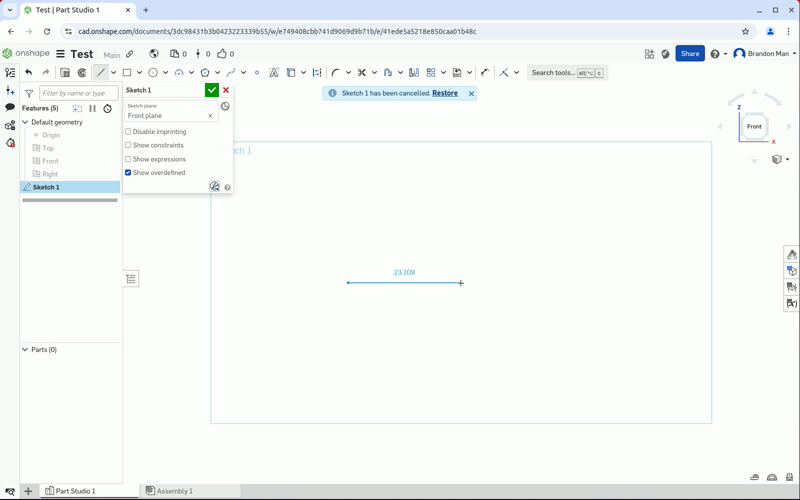
click(460, 282)
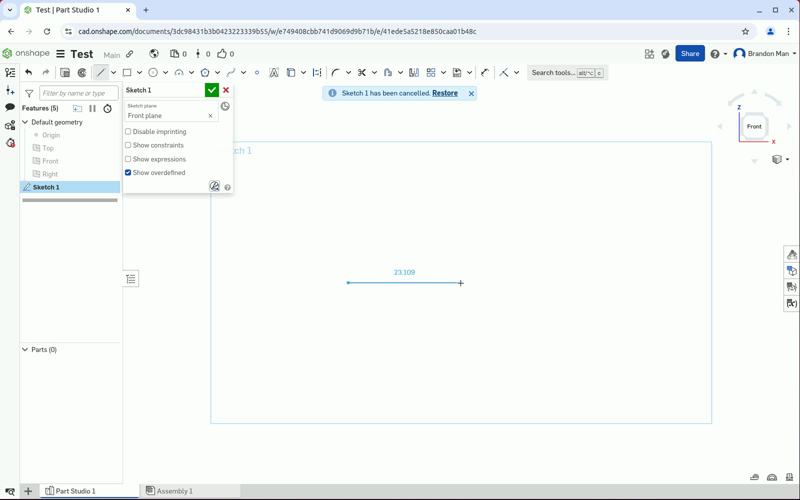
key_up(shift)
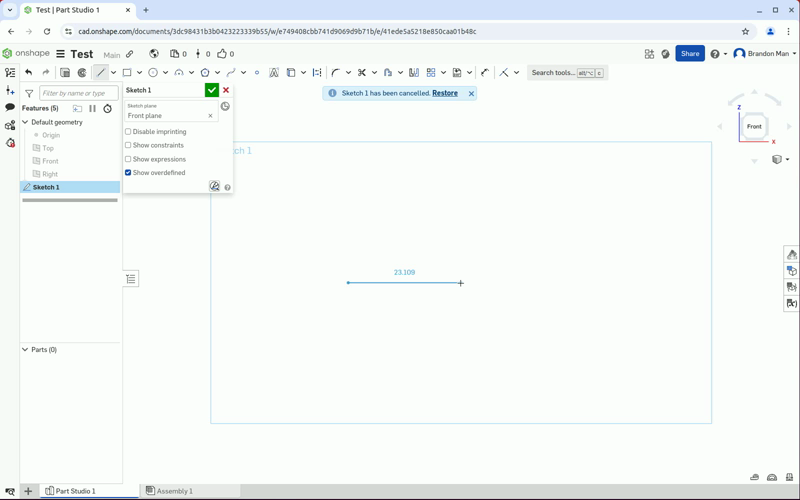
key_down(shift)
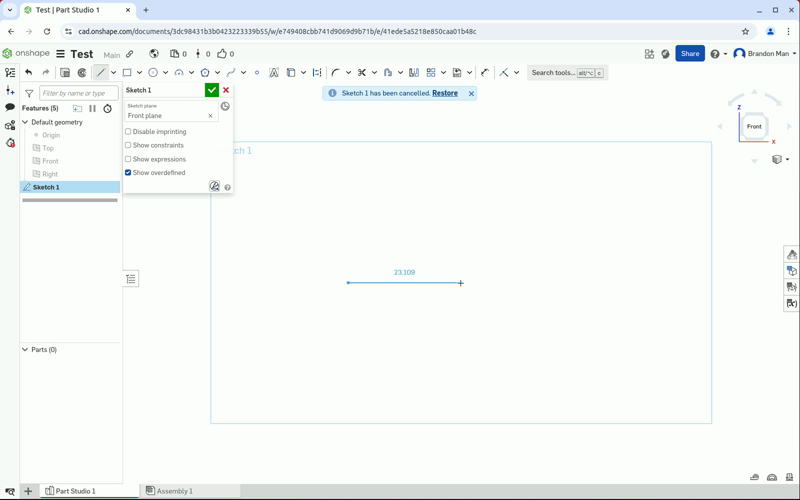
mouse_move(490, 282)
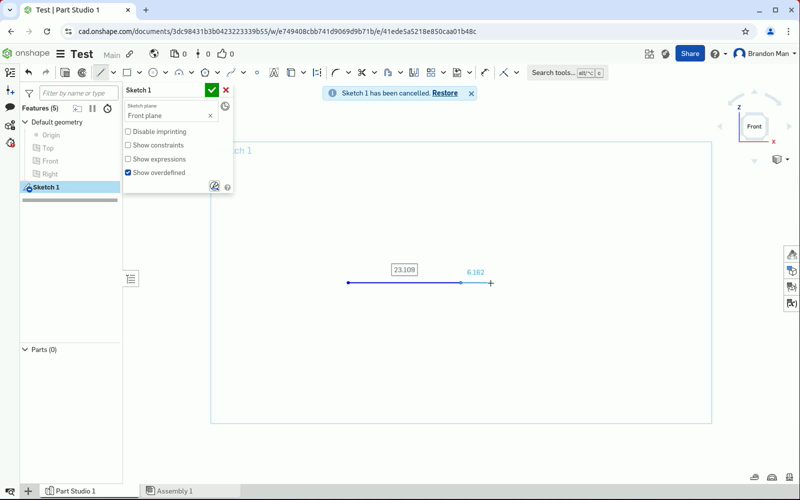
mouse_move(460, 230)
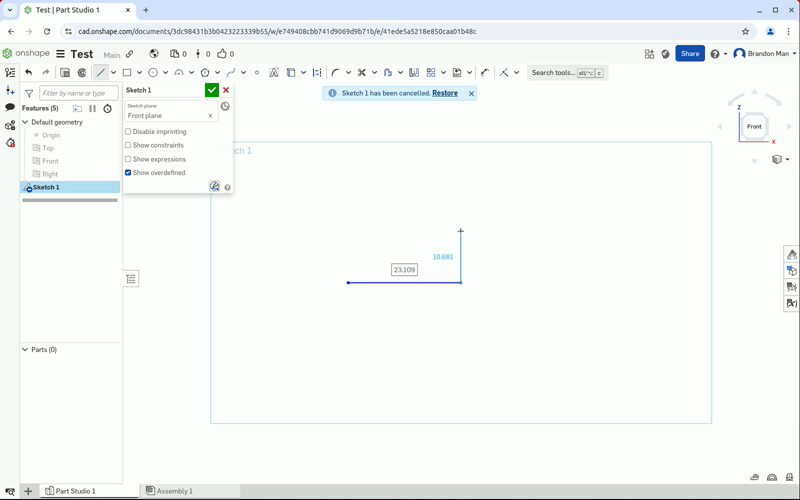
click(460, 230)
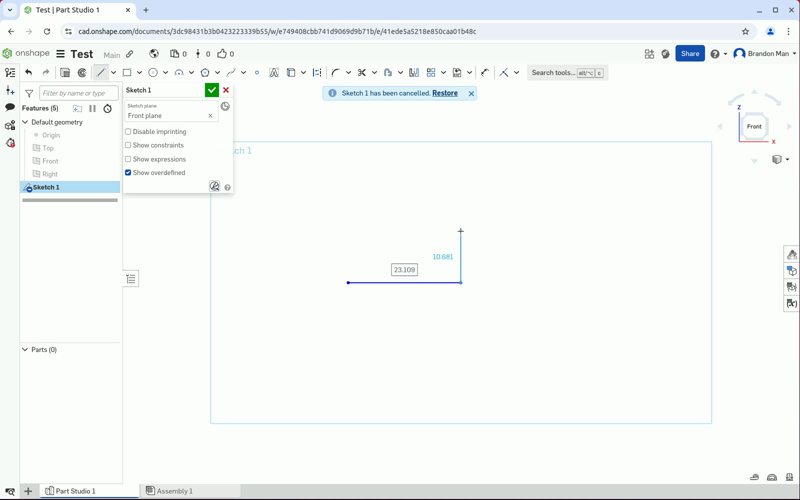
key_up(shift)
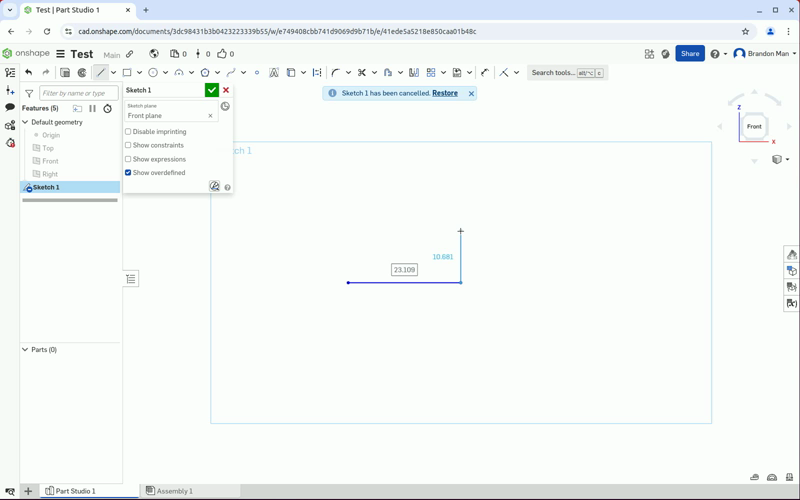
key_down(shift)
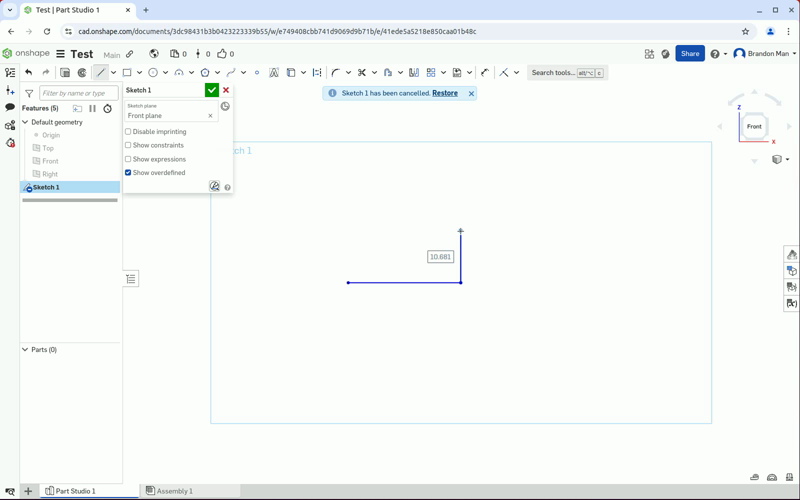
mouse_move(381, 230)
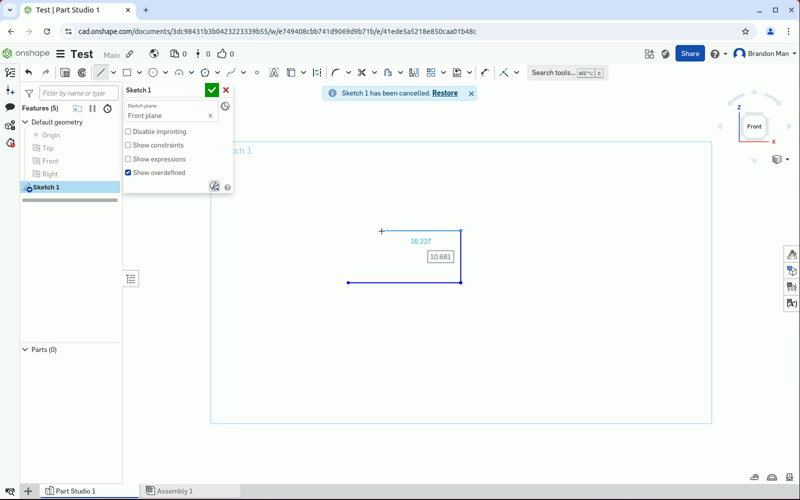
click(381, 230)
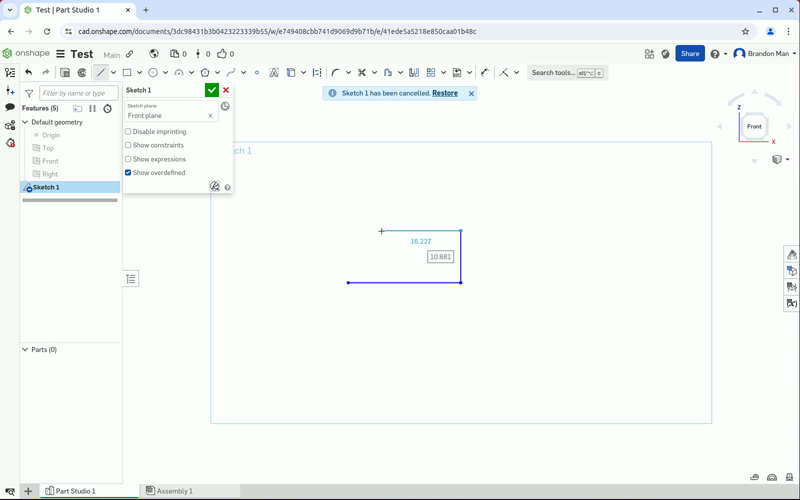
key_up(shift)
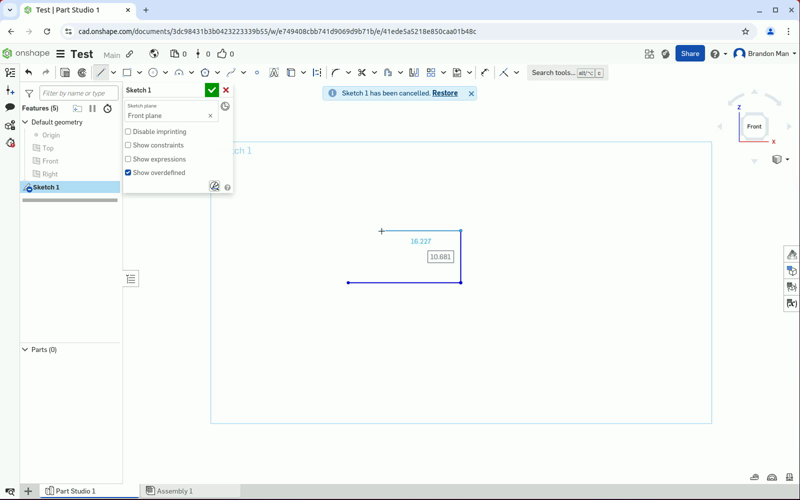
key_down(shift)
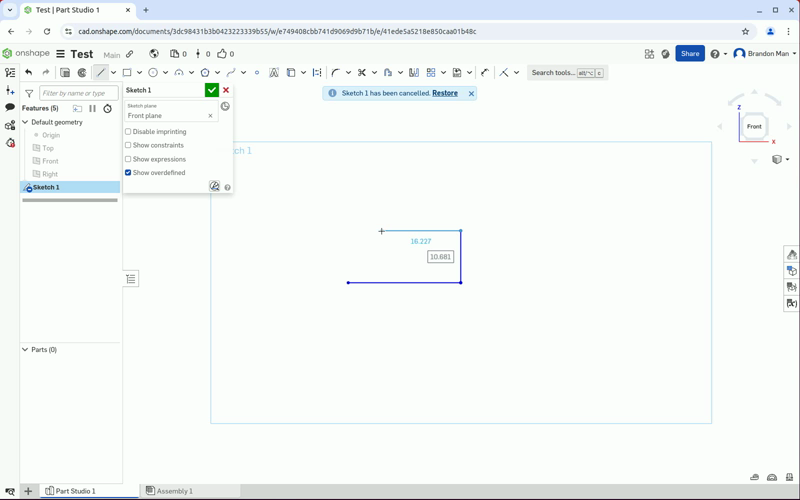
mouse_move(411, 230)
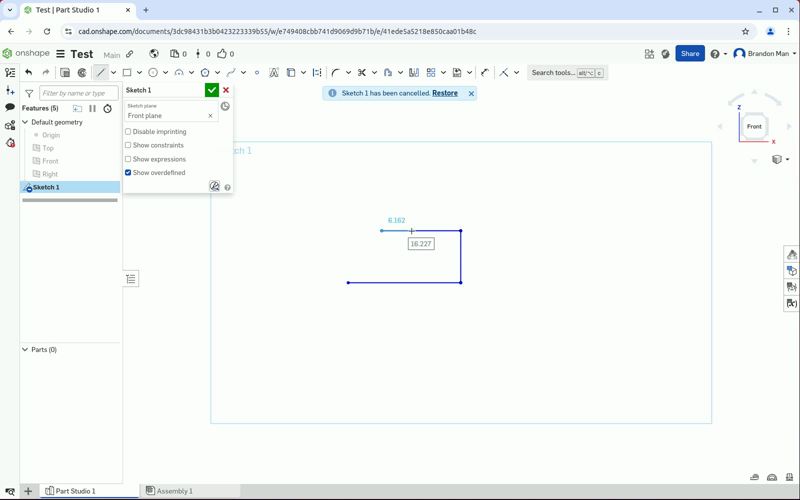
mouse_move(381, 208)
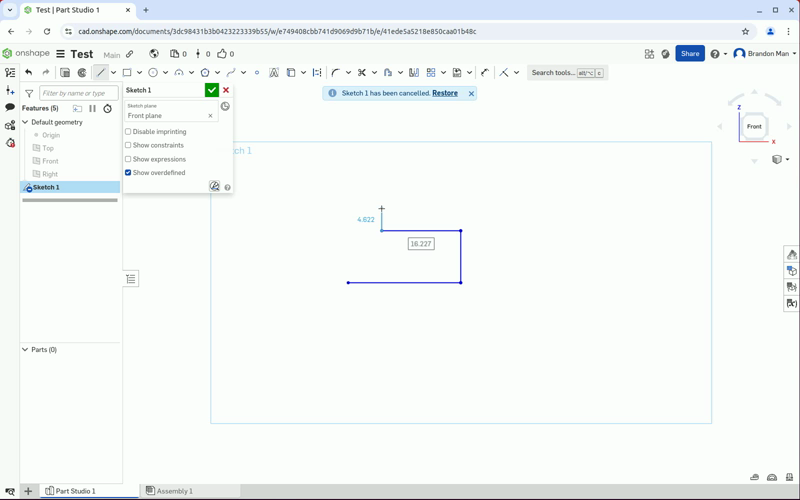
click(381, 208)
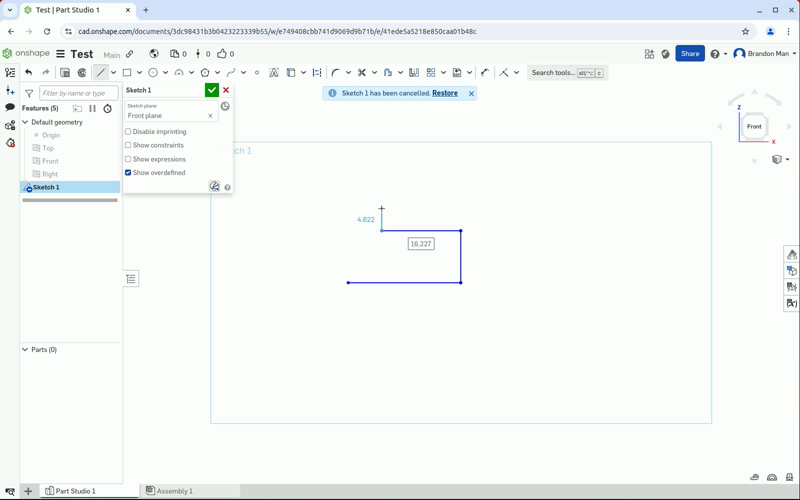
key_up(shift)
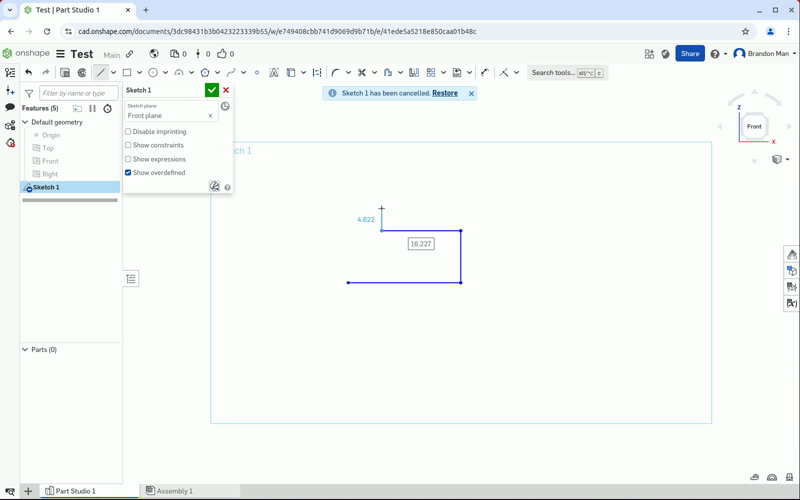
key_down(shift)
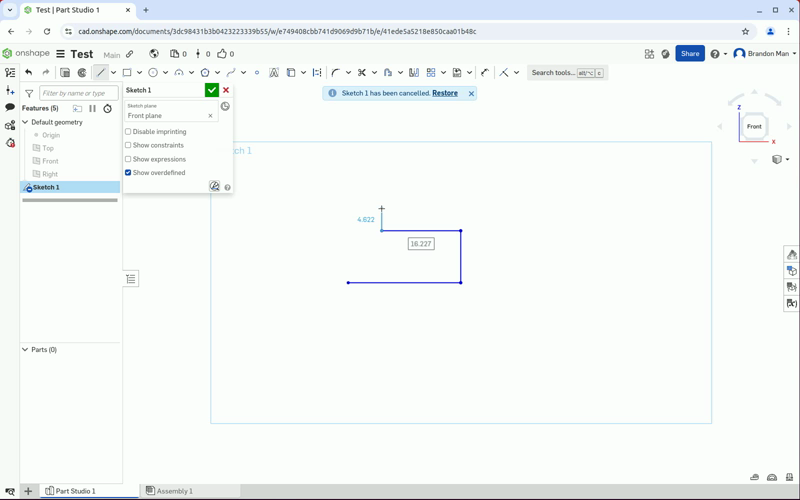
mouse_move(411, 208)
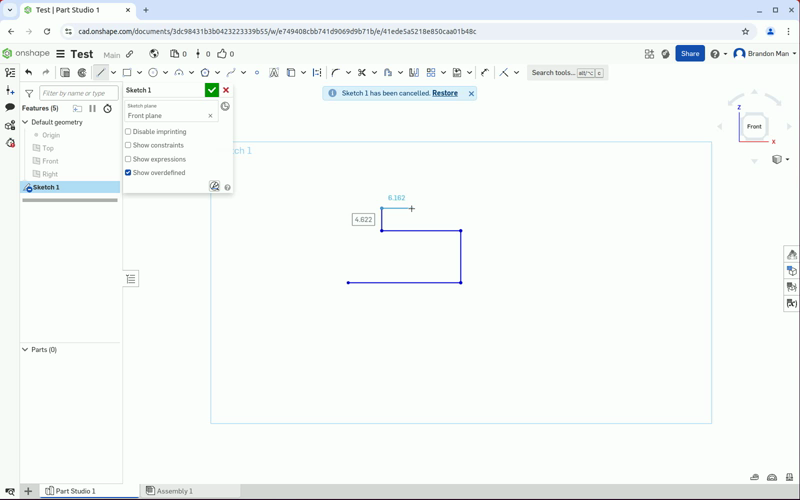
mouse_move(348, 208)
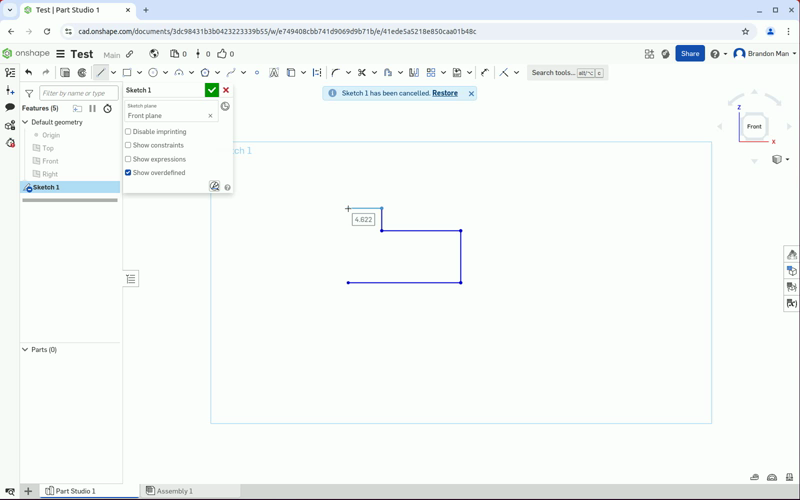
click(348, 208)
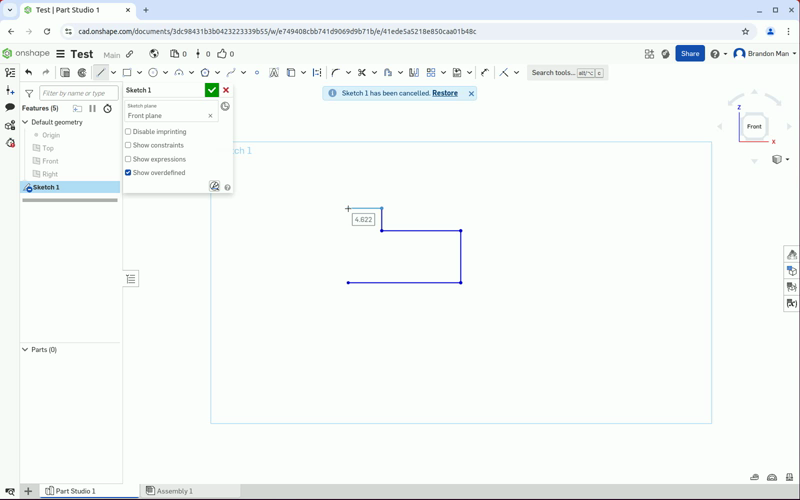
key_up(shift)
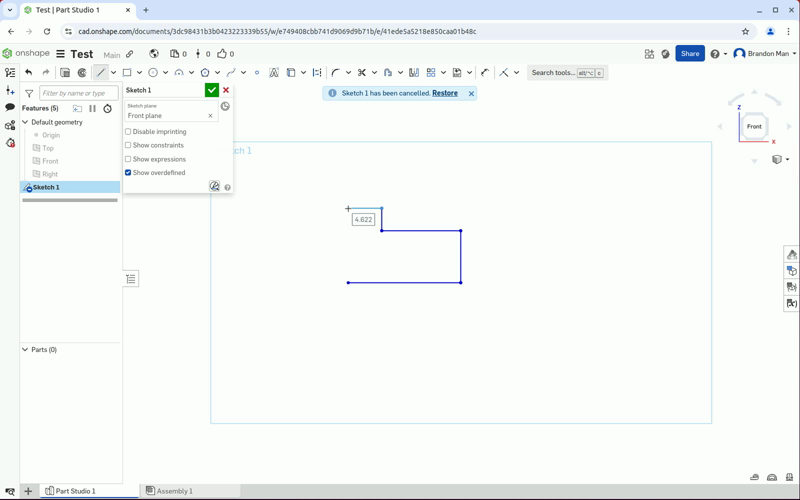
key_down(shift)
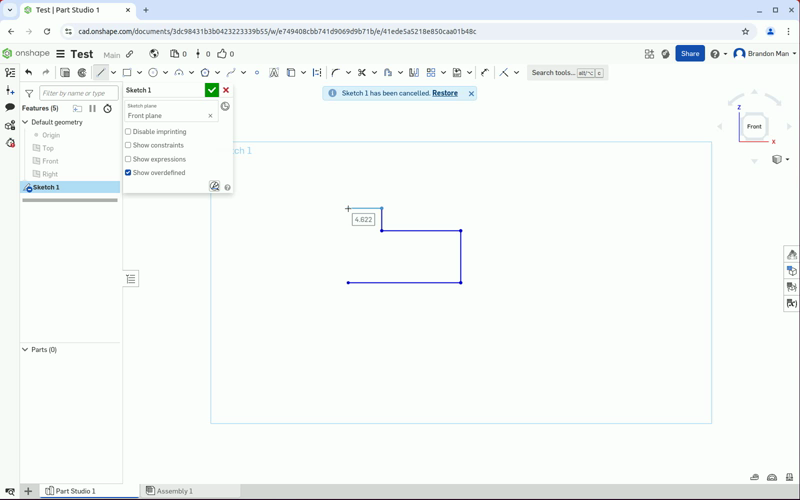
mouse_move(348, 282)
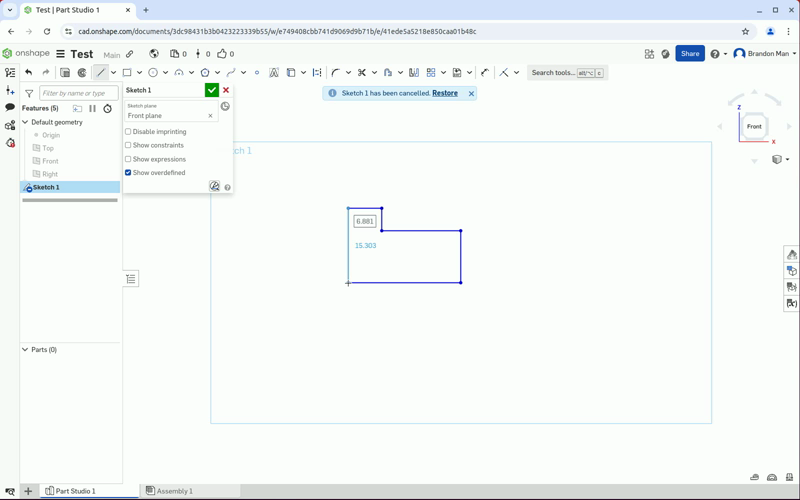
key_up(shift)
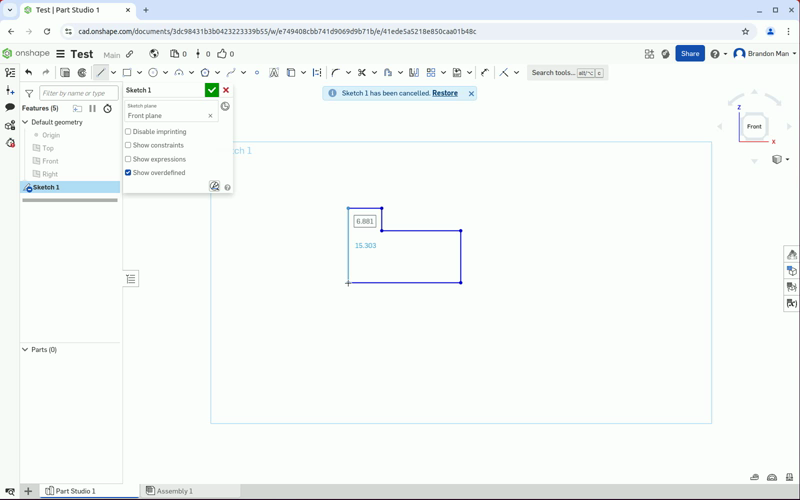
click(348, 282)
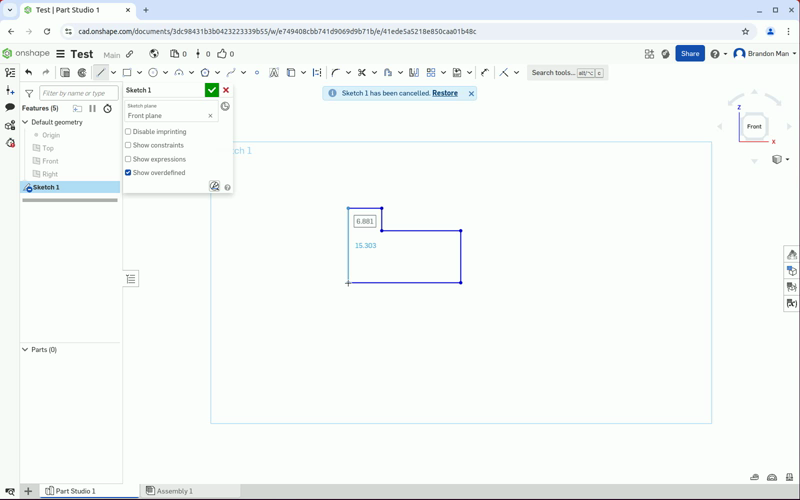
key(esc)
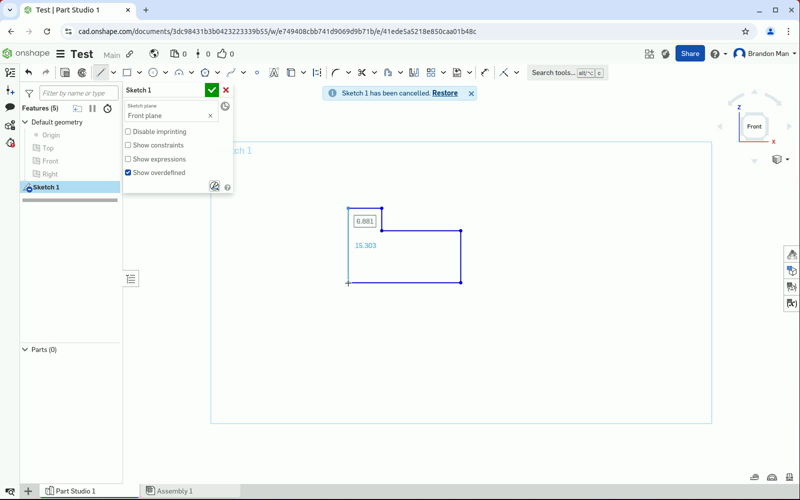
mouse_move(410, 276)
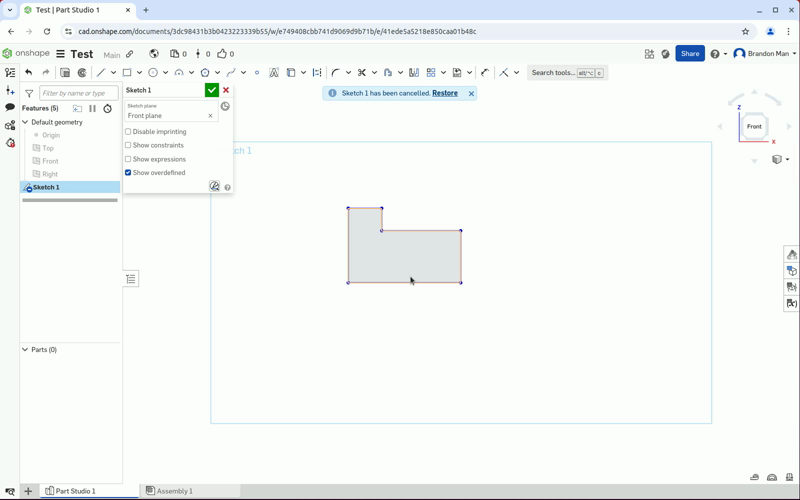
click(410, 276)
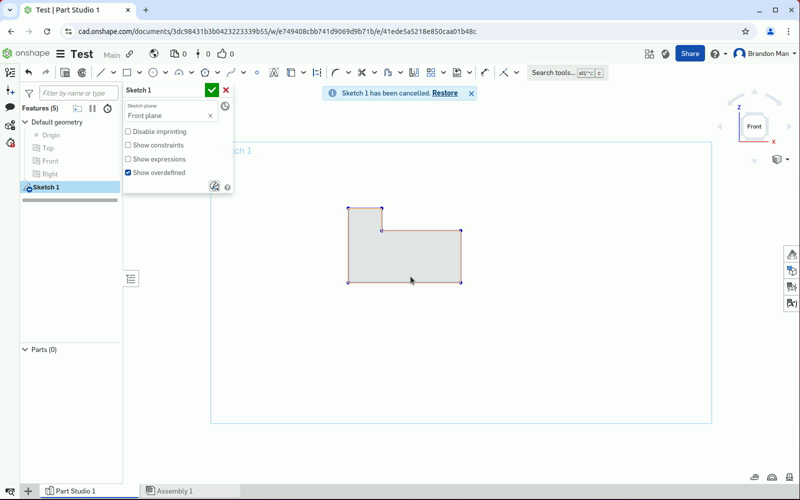
mouse_move(73, 352)
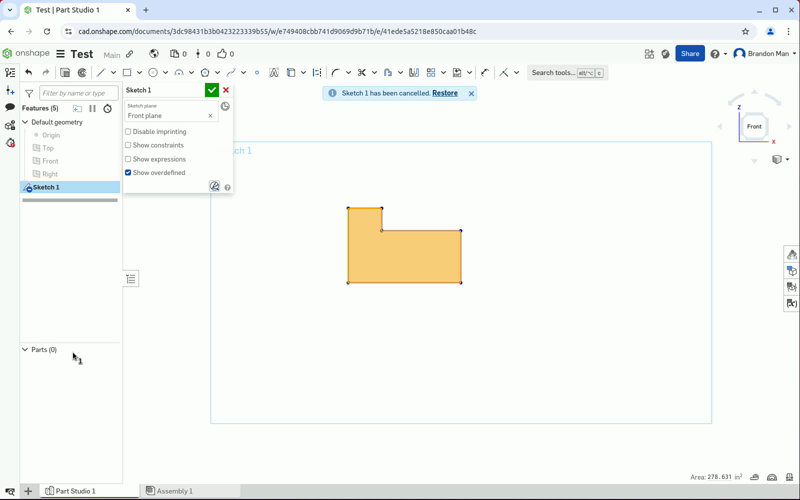
key(shift+y)
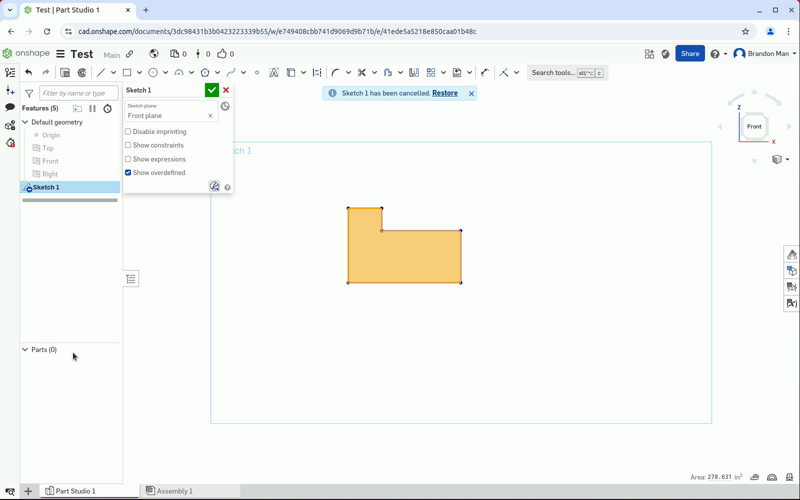
key(shift+e)
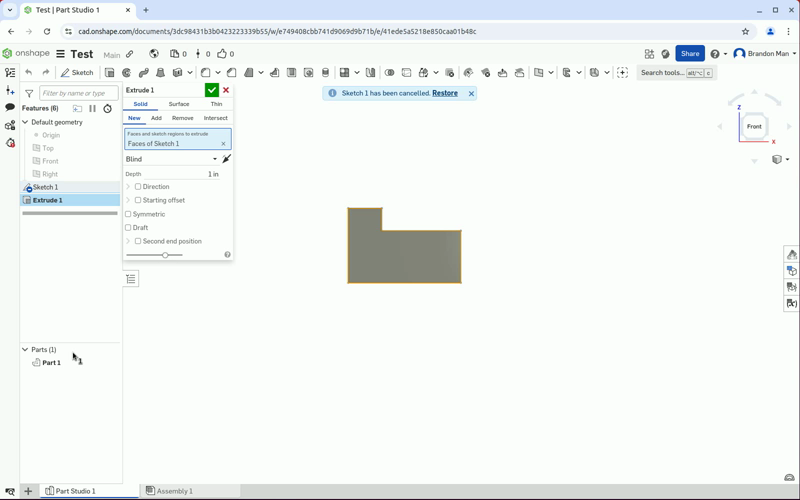
mouse_move(143, 106)
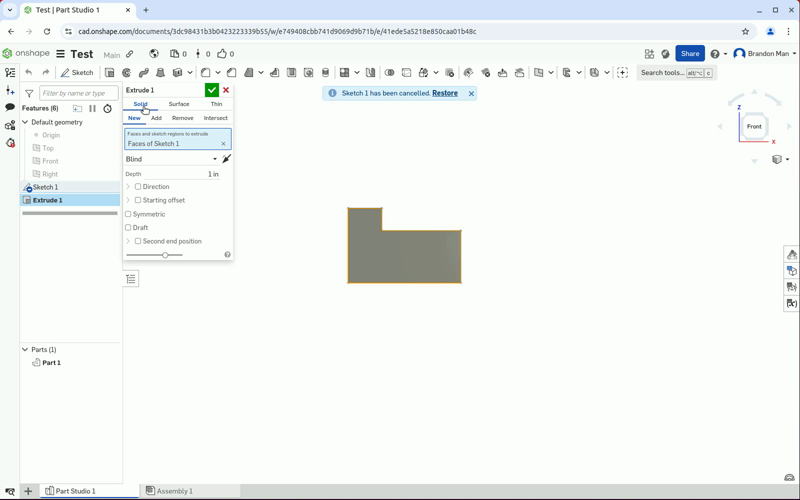
click(143, 106)
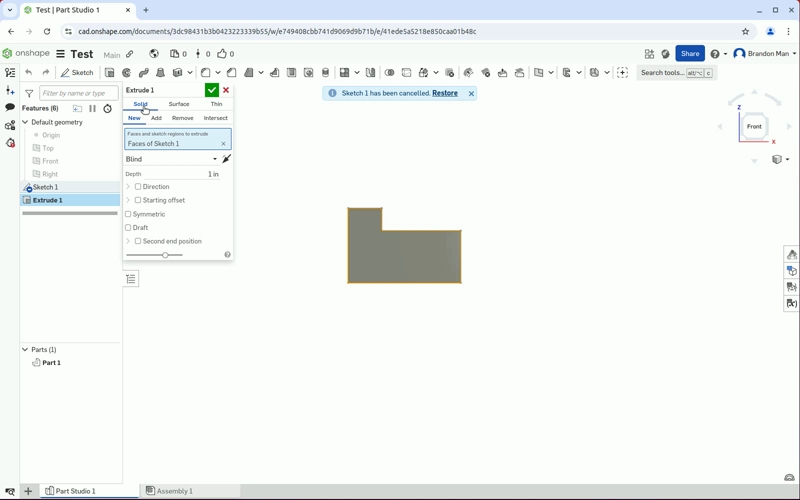
mouse_move(137, 120)
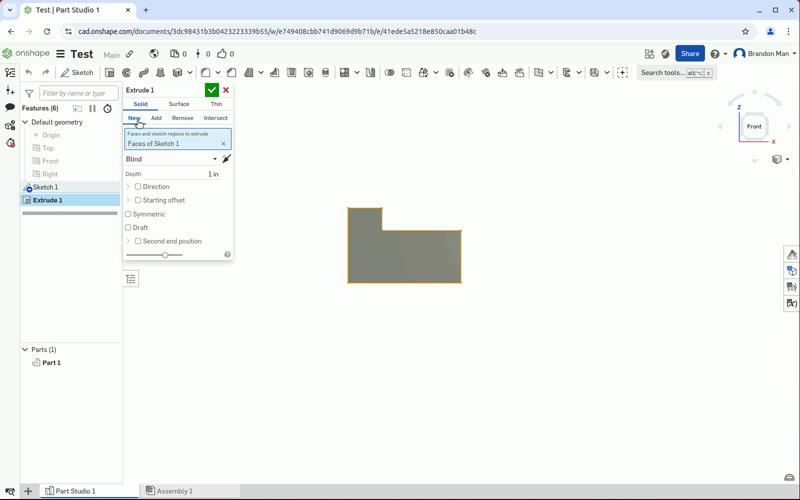
click(137, 120)
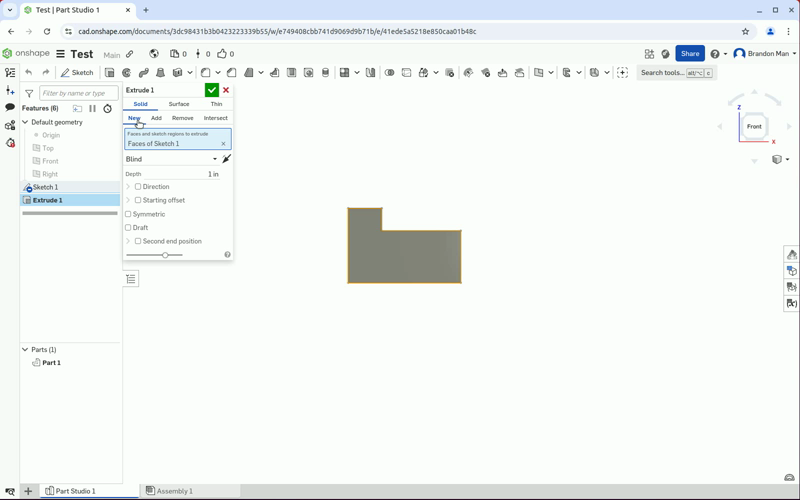
key(tab, 4)
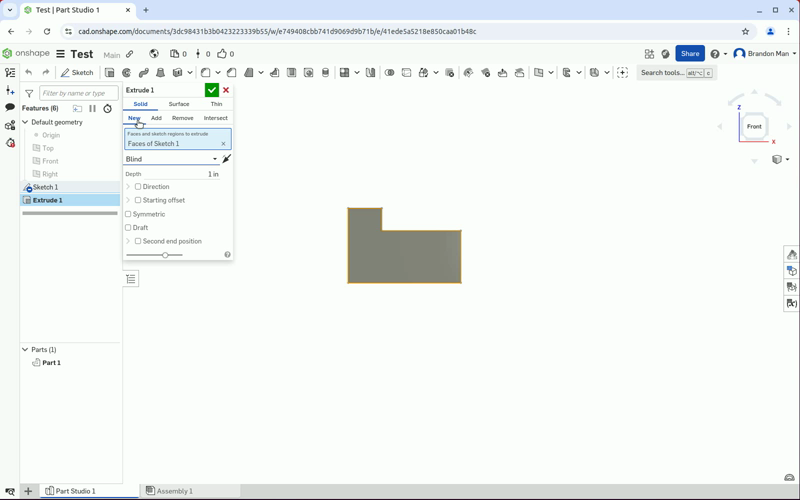
text(10.832)
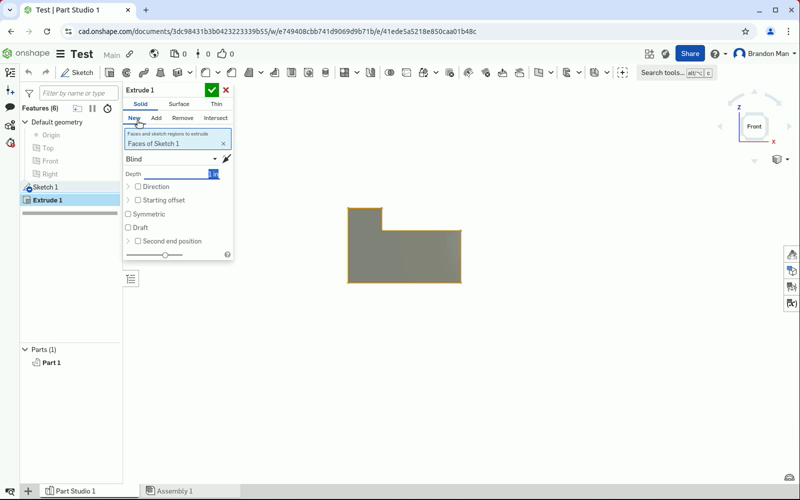
key(enter)
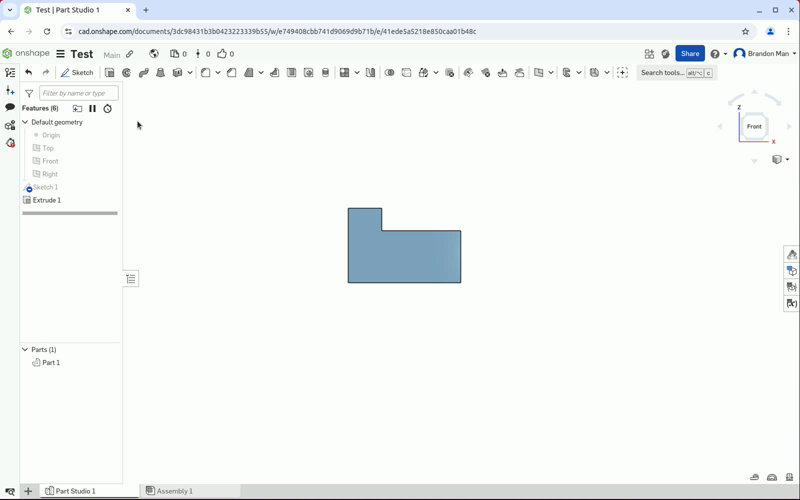
key(shift+h)
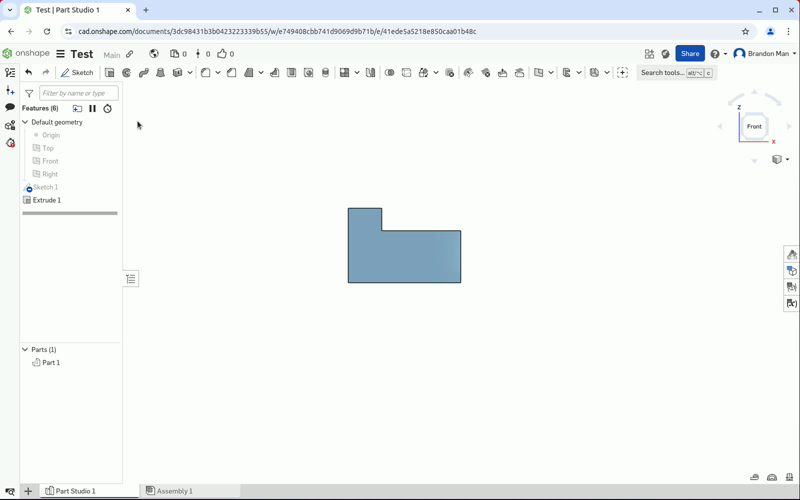
key(shift+h)
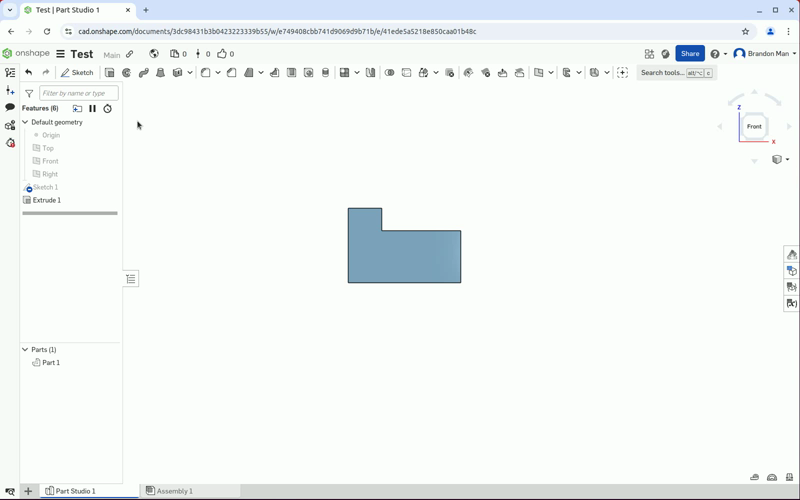
mouse_move(73, 189)
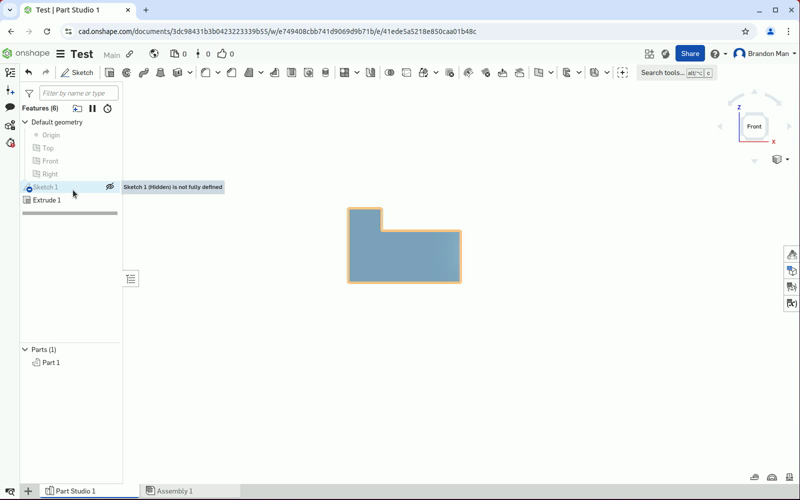
click(73, 189)
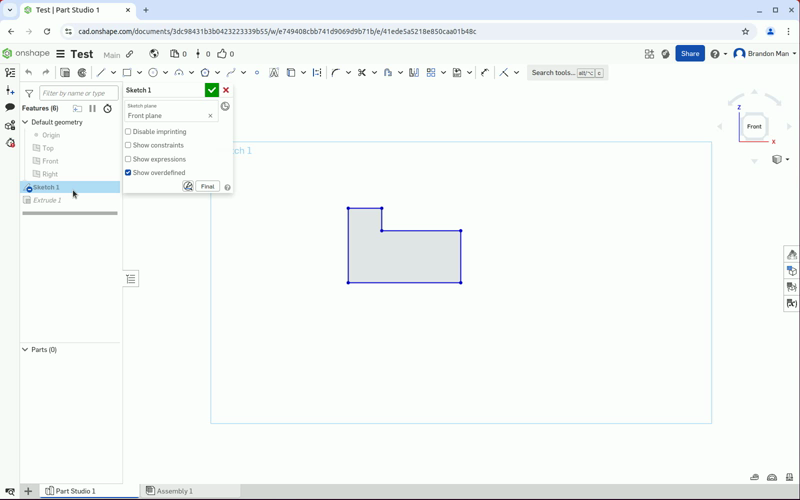
mouse_move(229, 92)
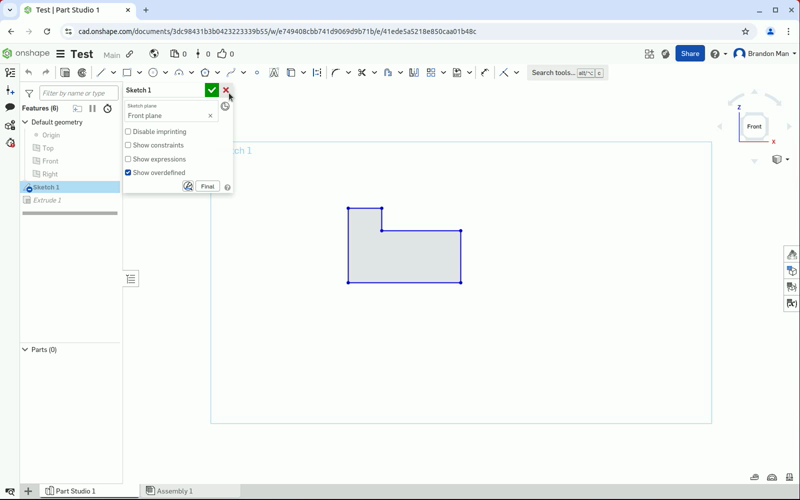
click(229, 92)
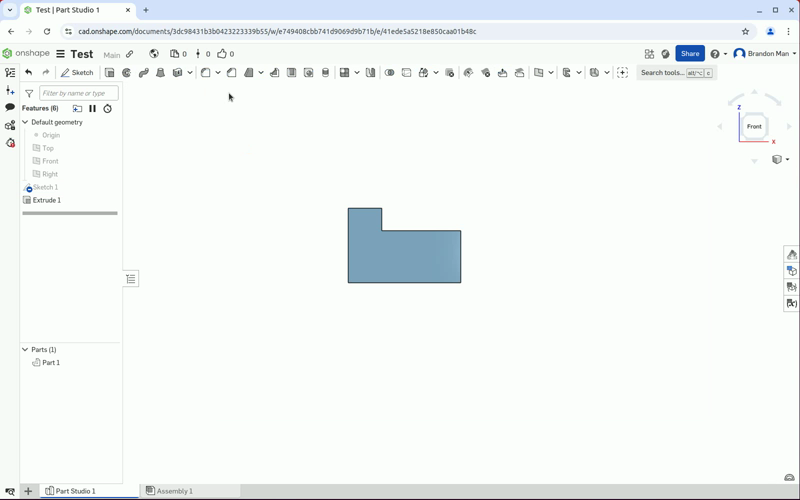
mouse_move(73, 352)
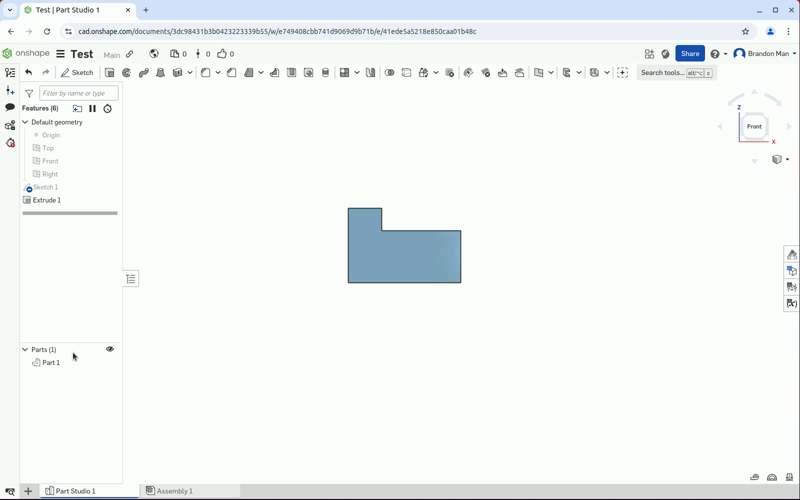
key(y)
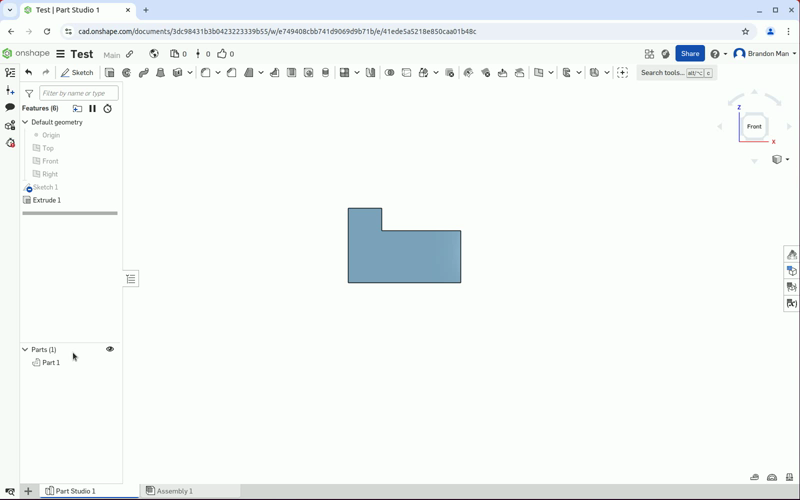
key(shift+p)
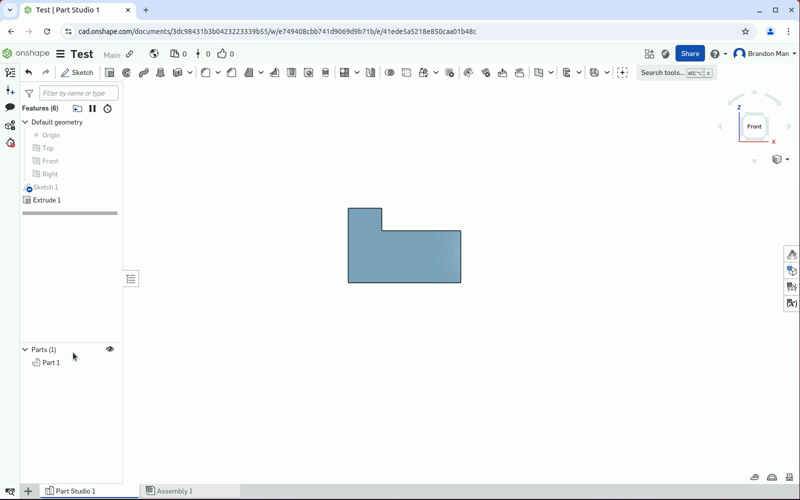
key(space)
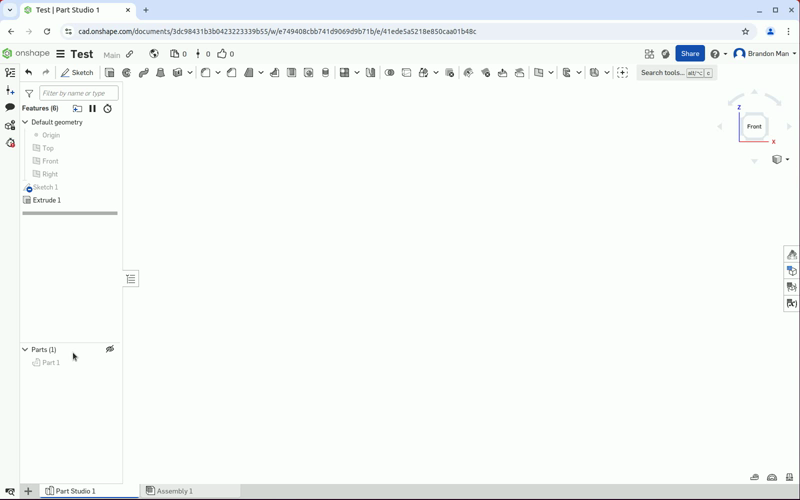
key_down(shift)
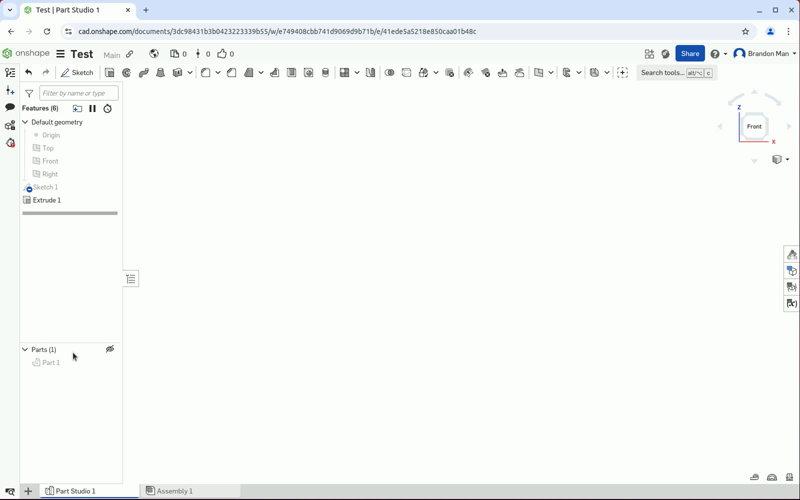
key(left)
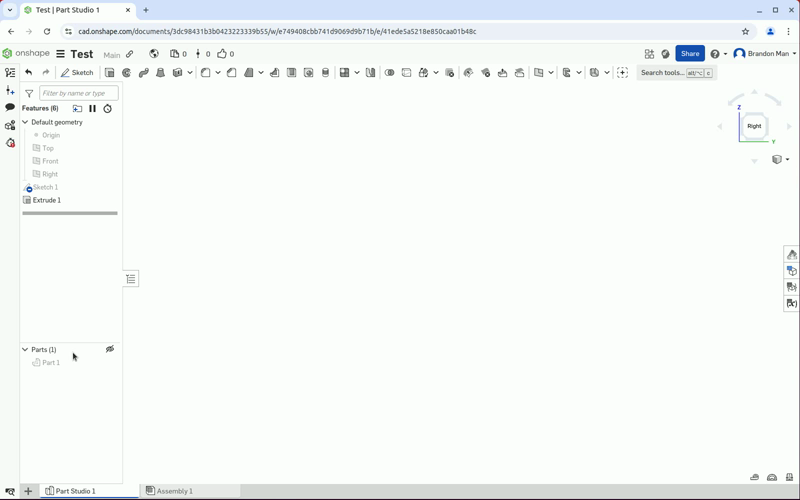
key_up(shift)
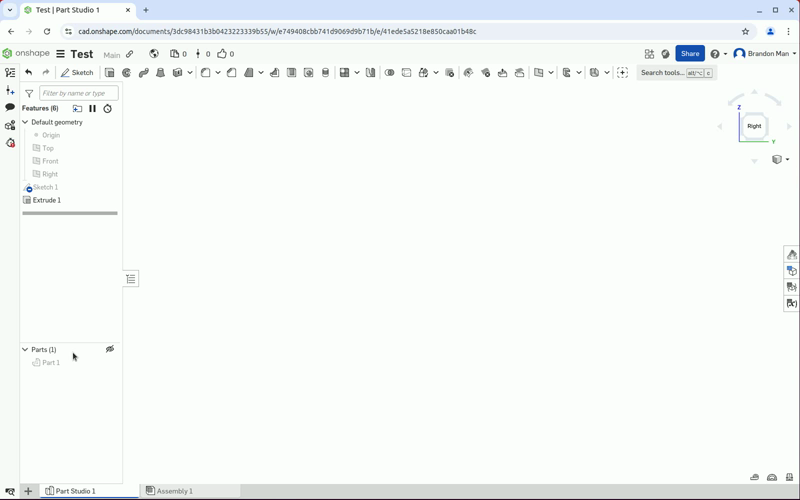
mouse_move(73, 352)
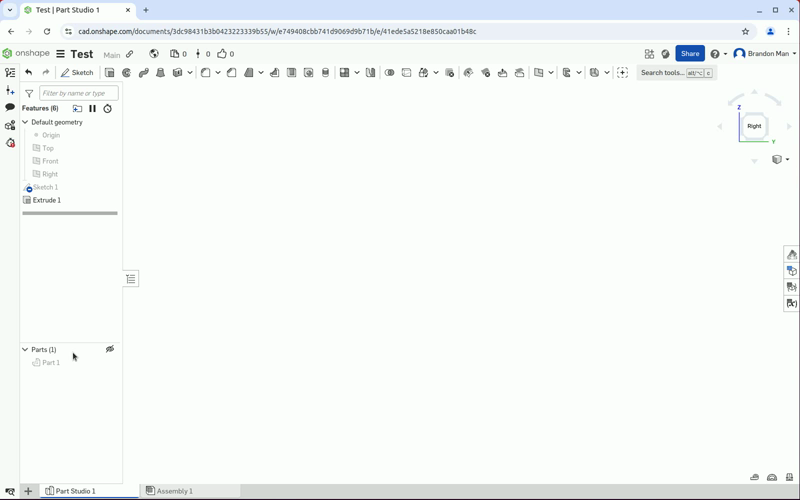
key(shift+y)
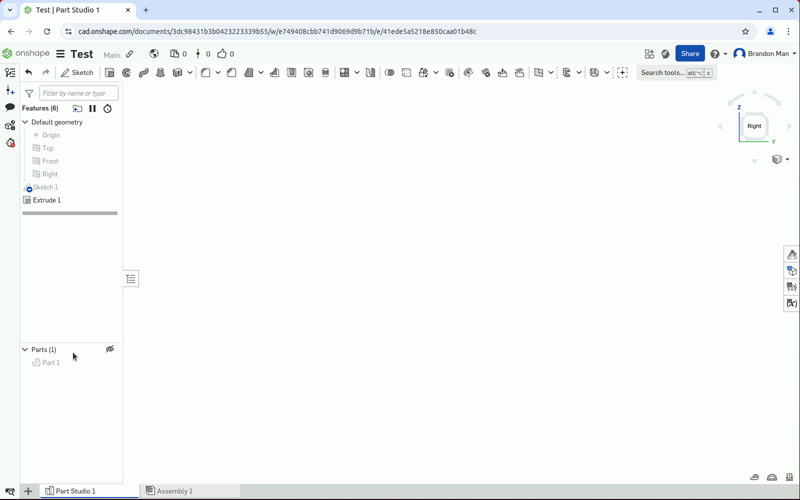
key(shift+s)
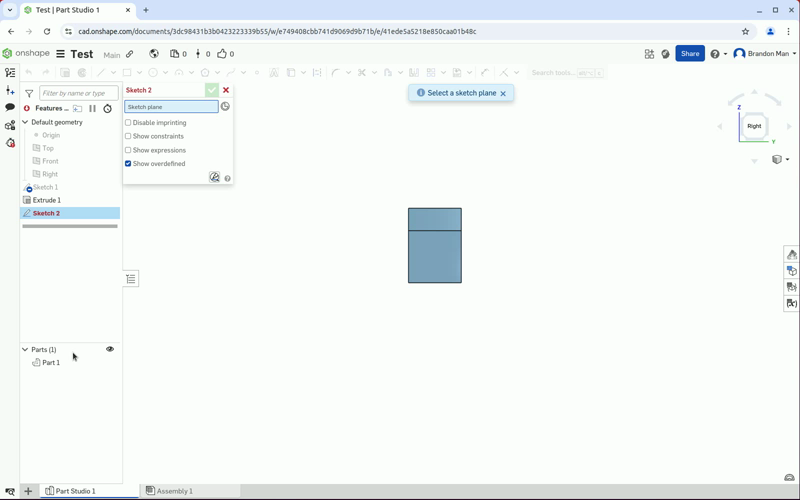
mouse_move(73, 176)
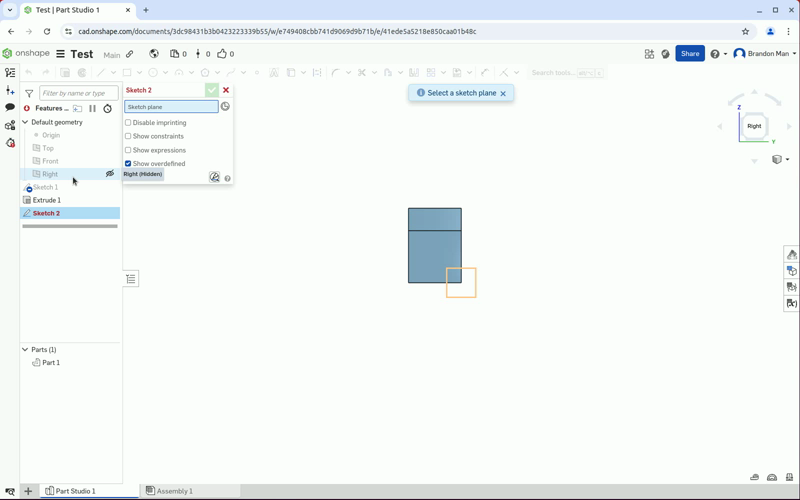
click(73, 176)
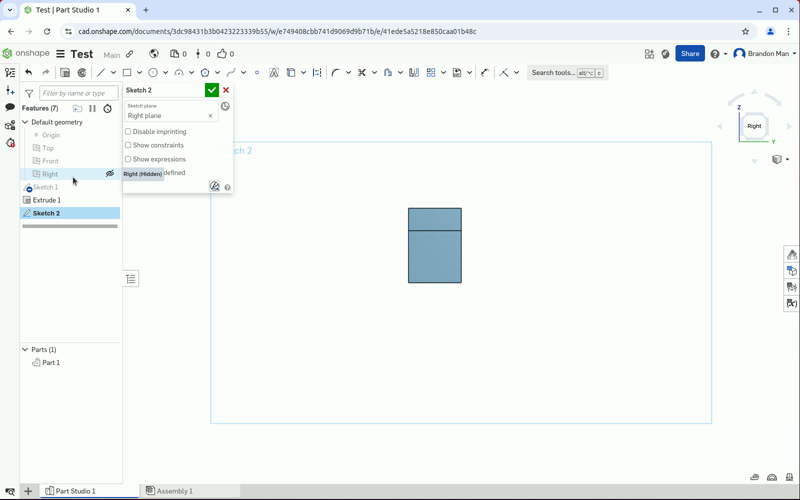
mouse_move(73, 352)
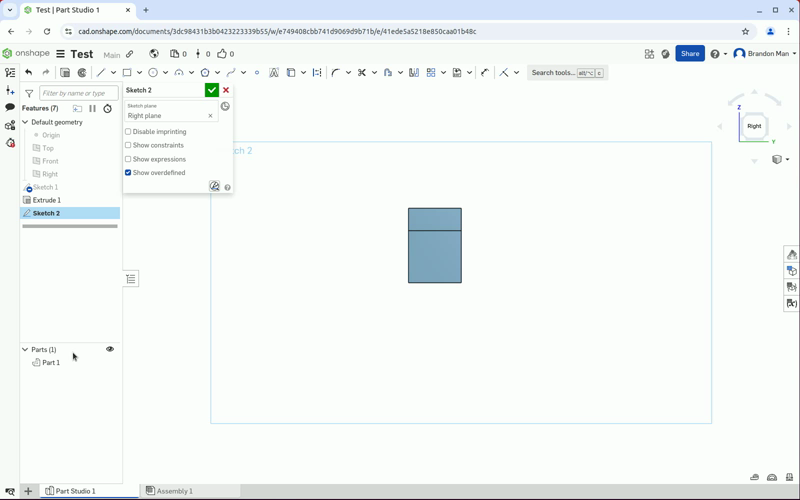
key(y)
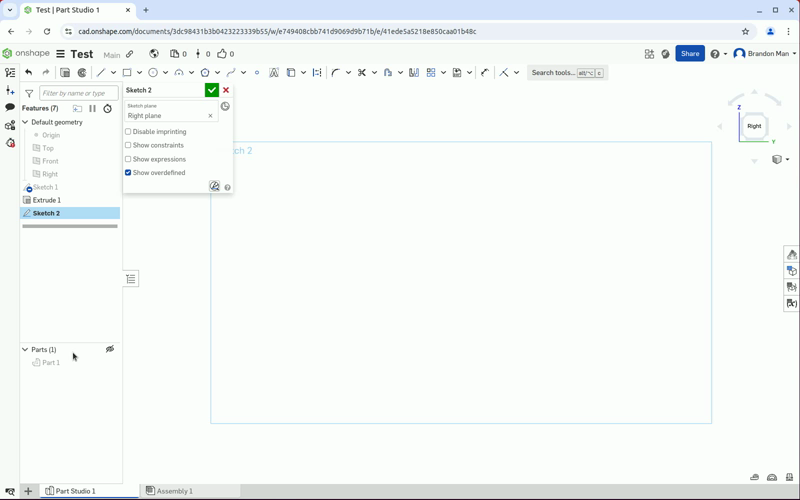
key(l)
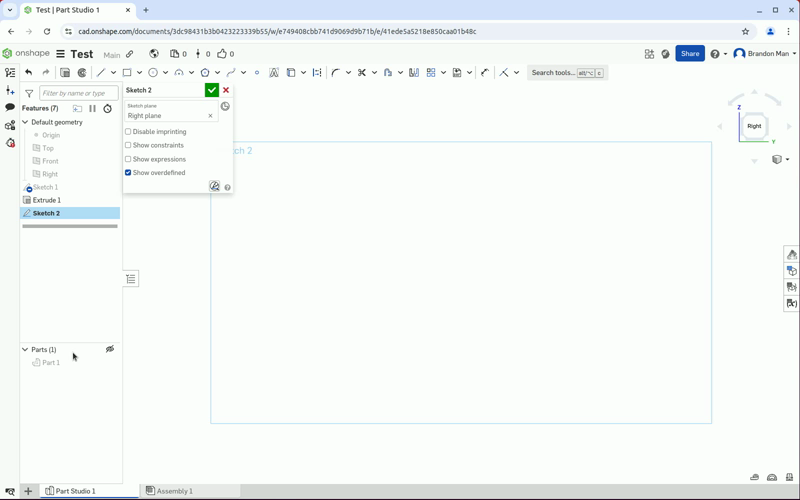
key_down(shift)
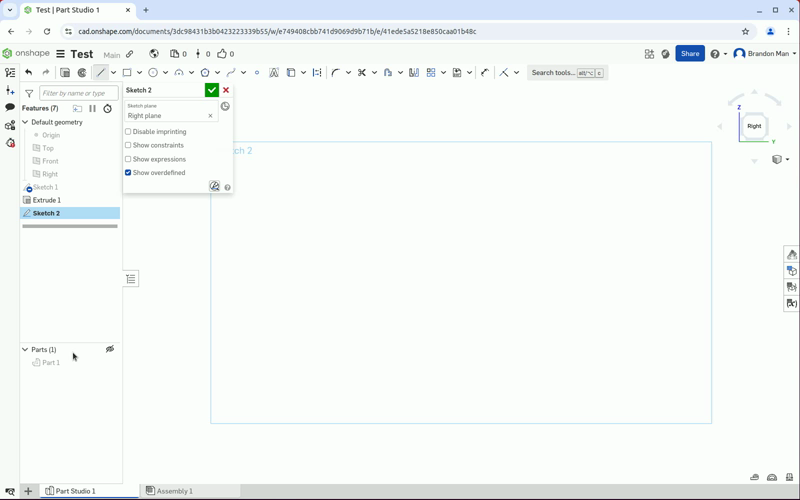
mouse_move(423, 282)
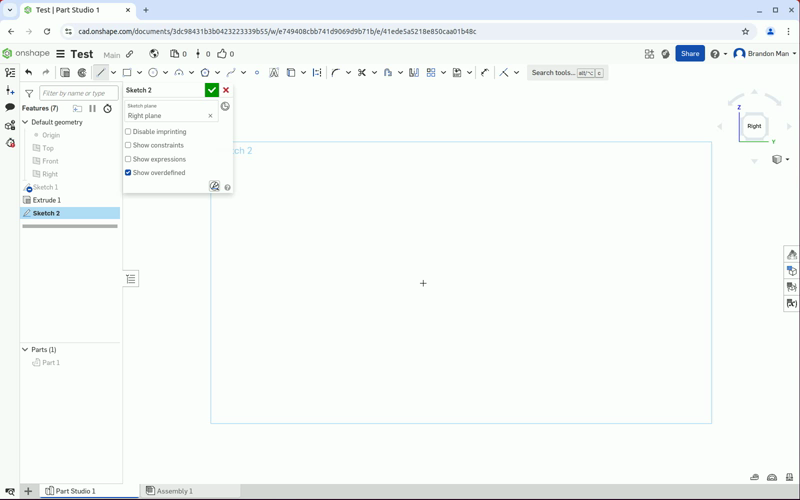
click(423, 282)
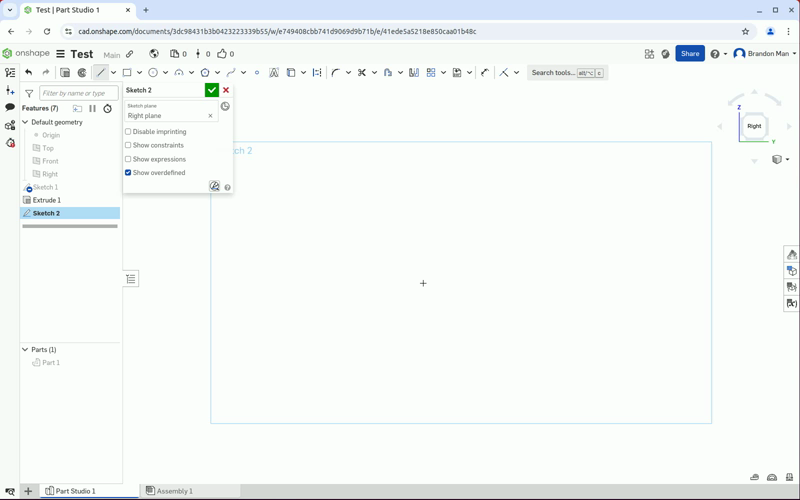
key_up(shift)
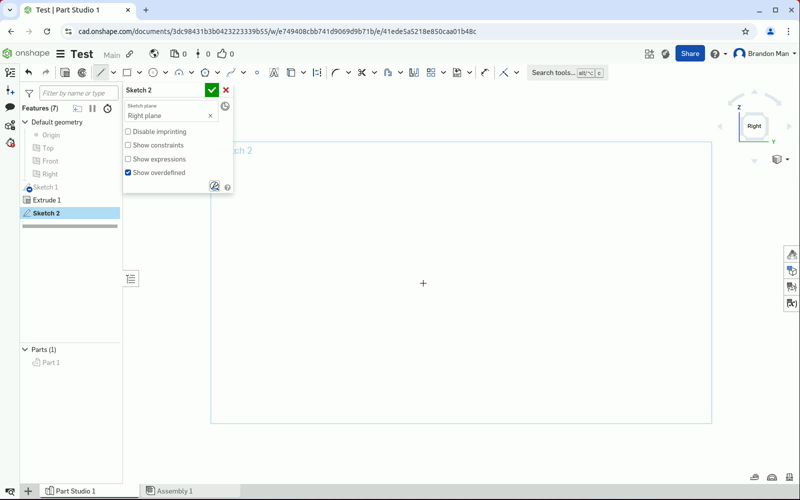
key_down(shift)
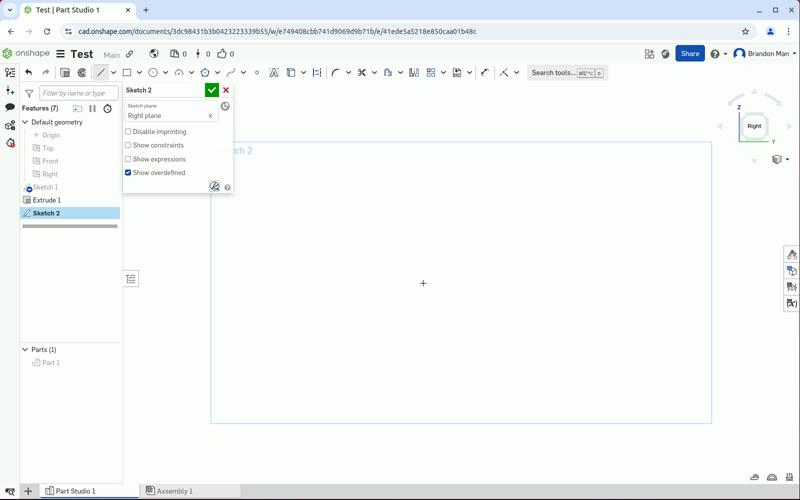
mouse_move(453, 282)
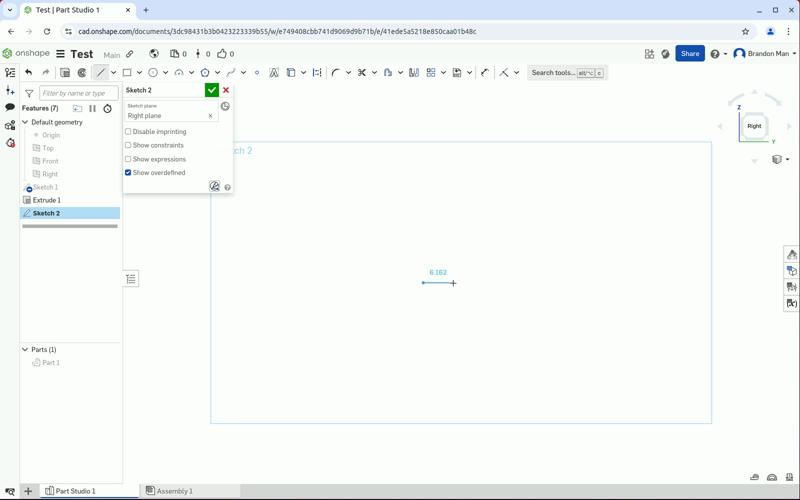
mouse_move(446, 282)
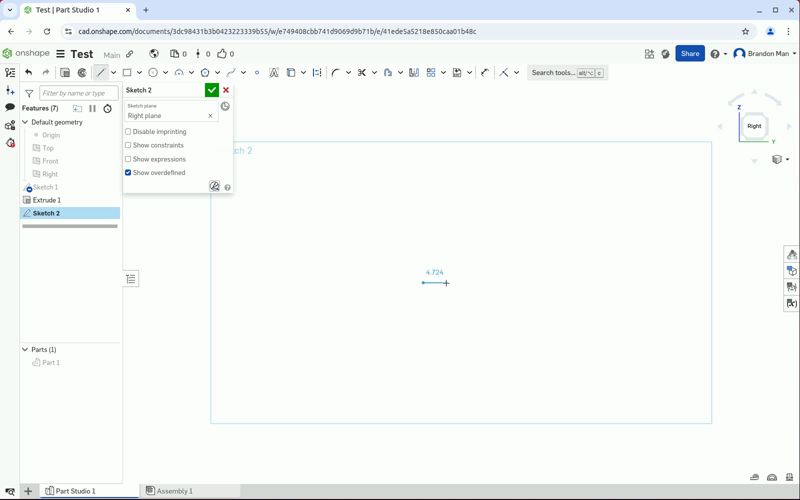
click(446, 282)
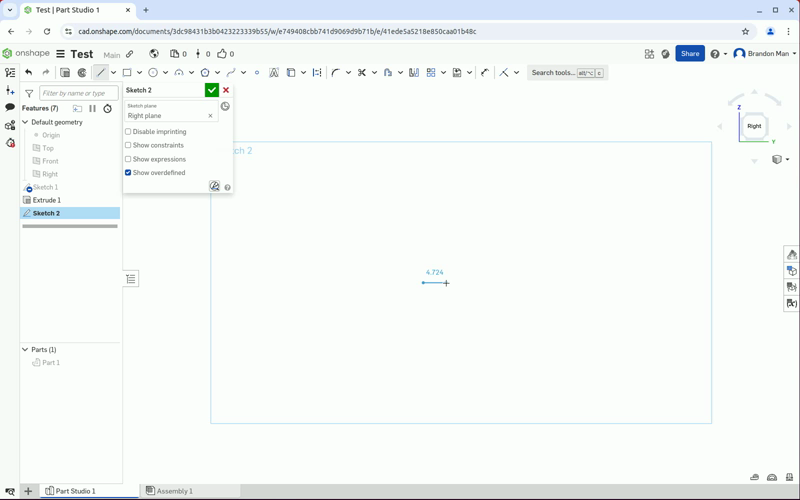
key_up(shift)
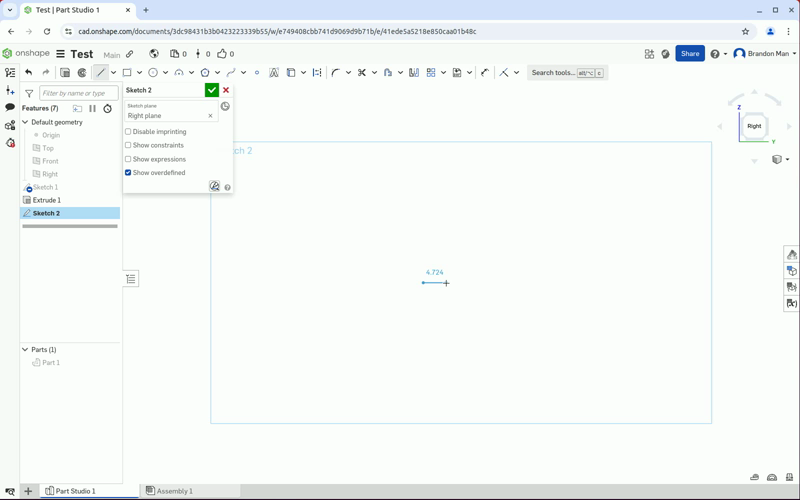
key_down(shift)
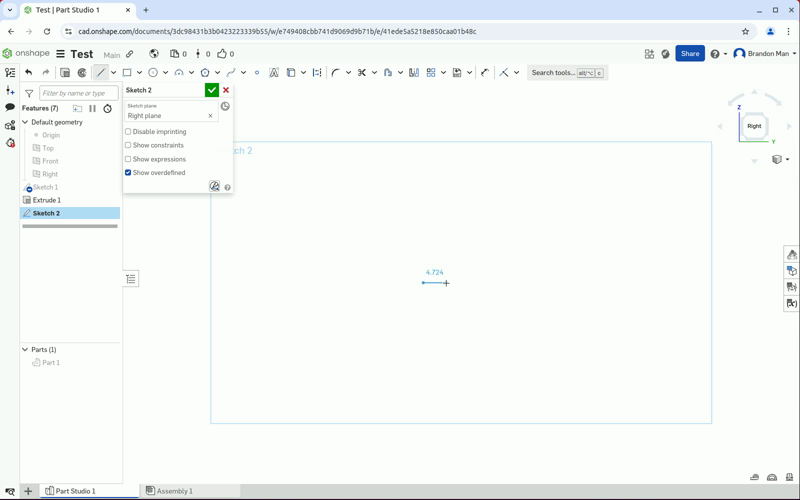
mouse_move(476, 282)
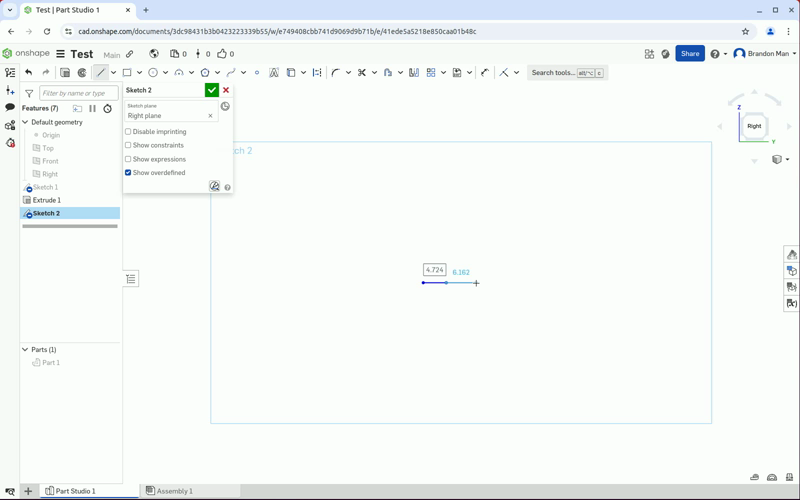
mouse_move(446, 229)
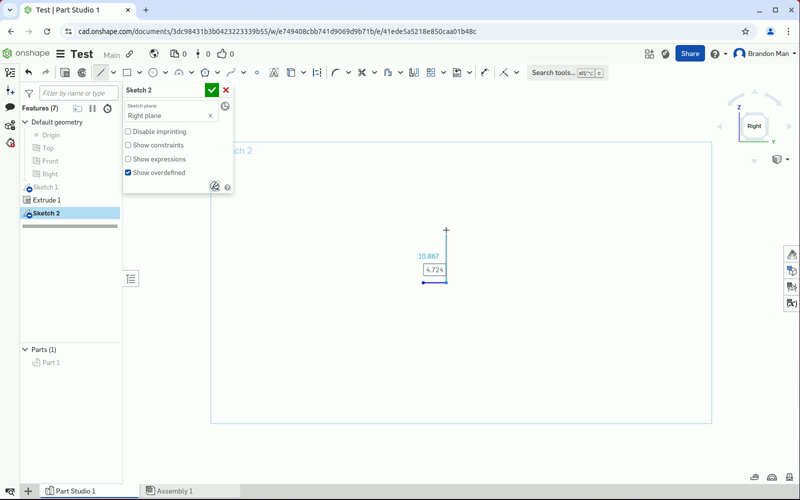
click(446, 229)
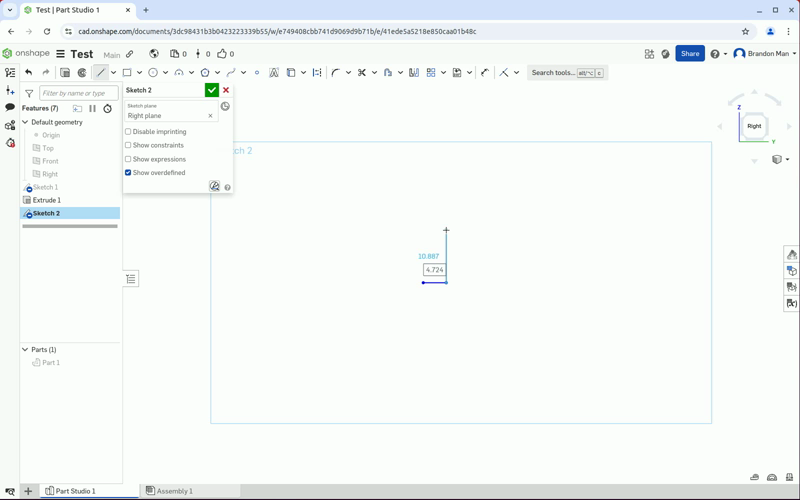
key_up(shift)
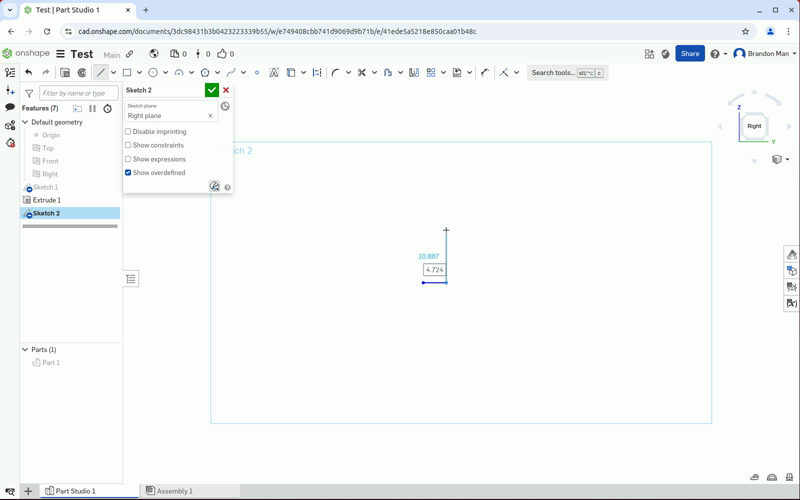
key_down(shift)
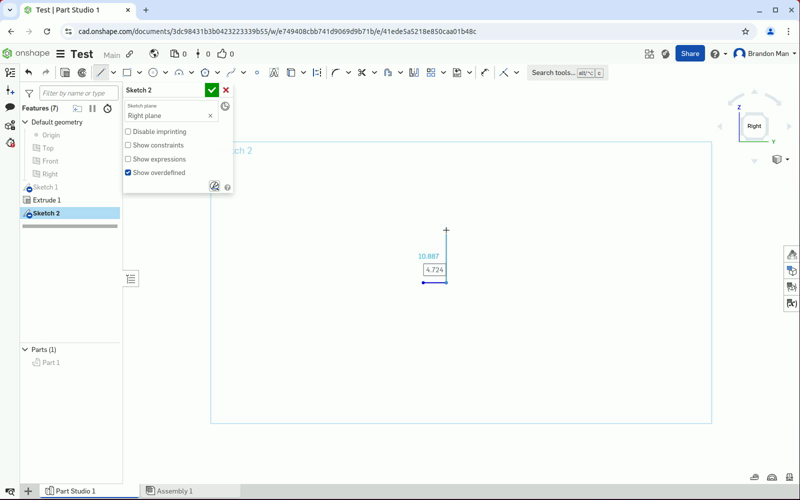
mouse_move(476, 229)
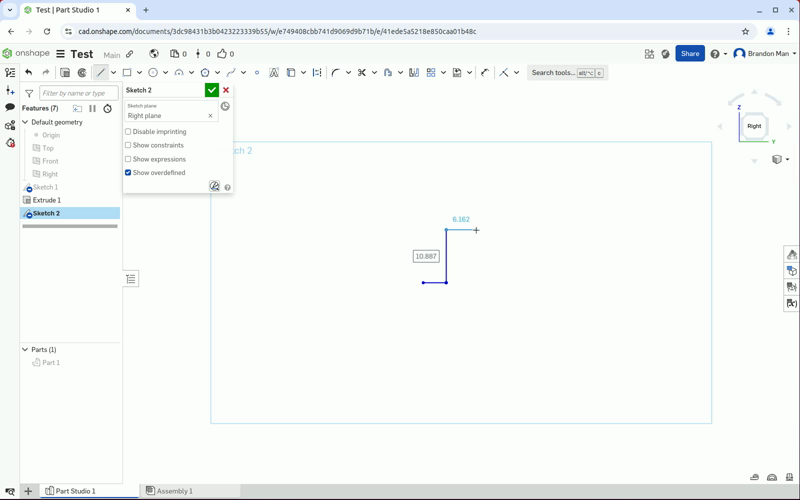
mouse_move(423, 229)
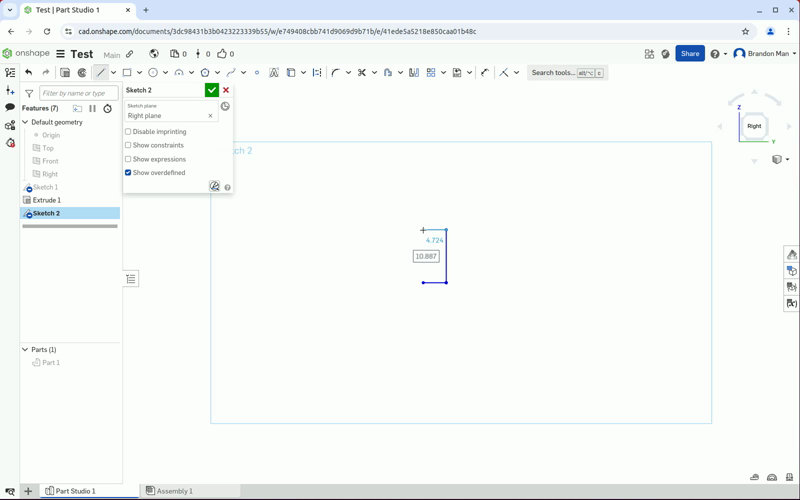
click(423, 229)
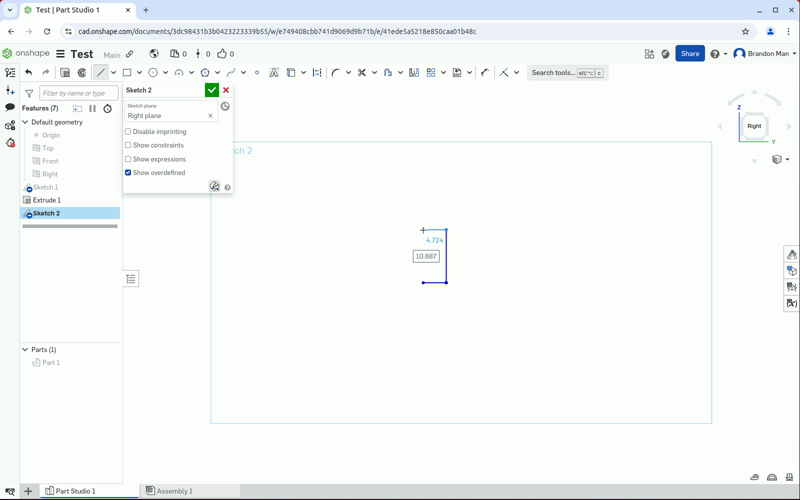
key_up(shift)
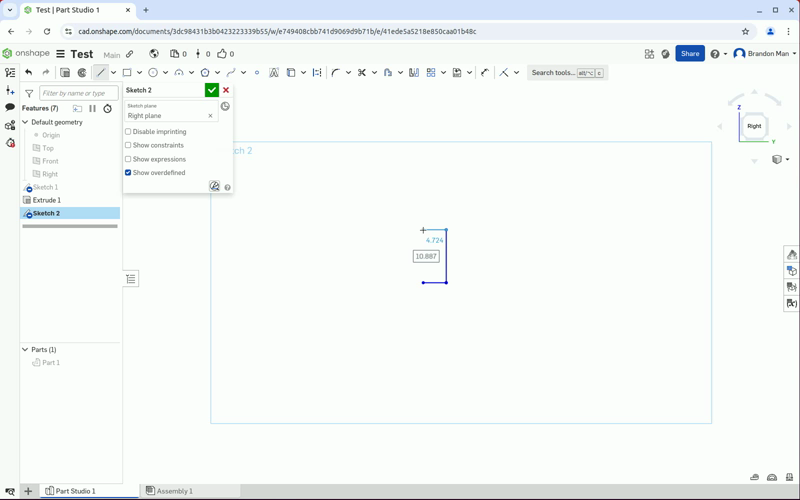
mouse_move(453, 229)
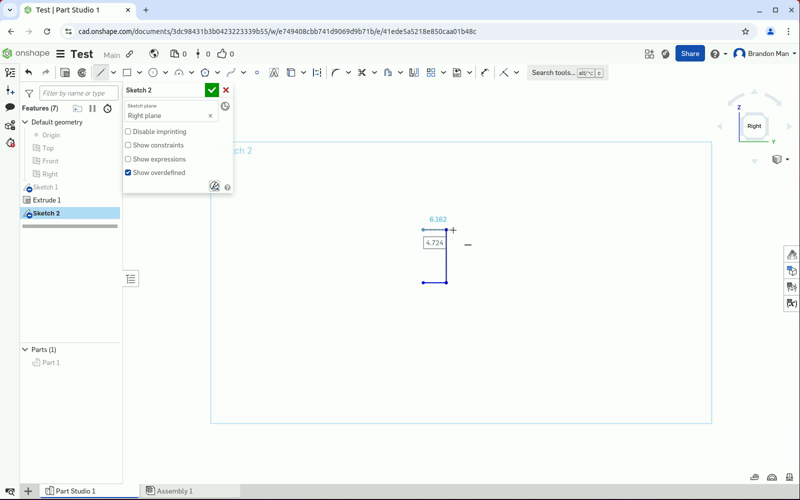
key_down(shift)
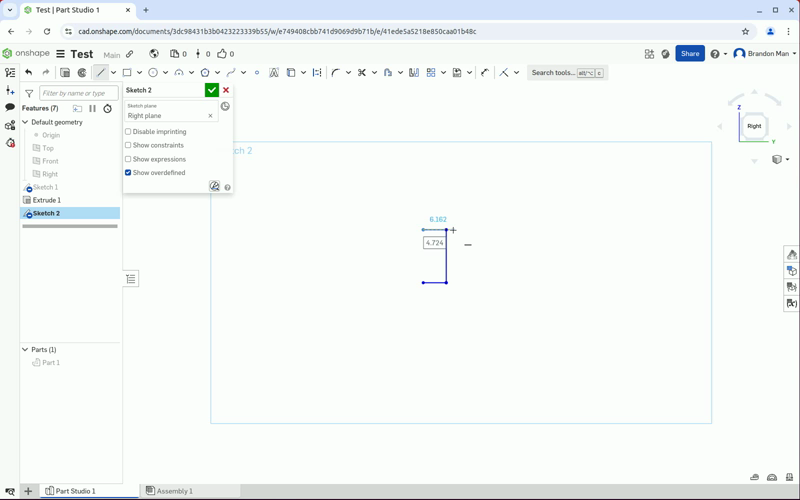
mouse_move(423, 282)
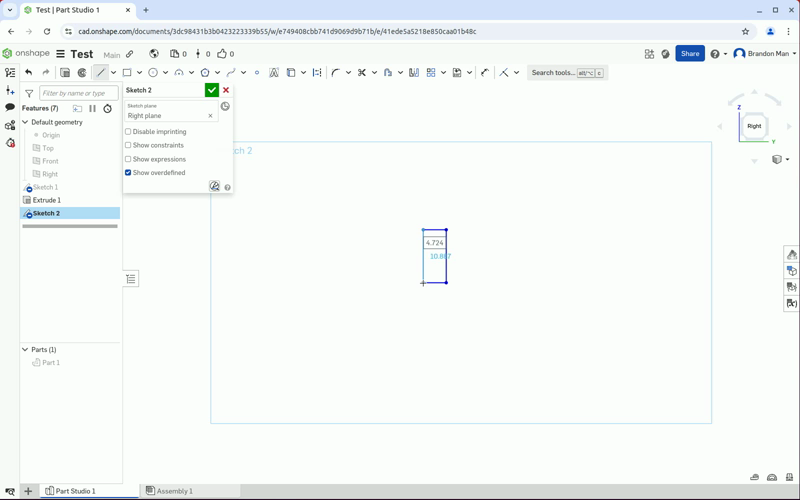
key_up(shift)
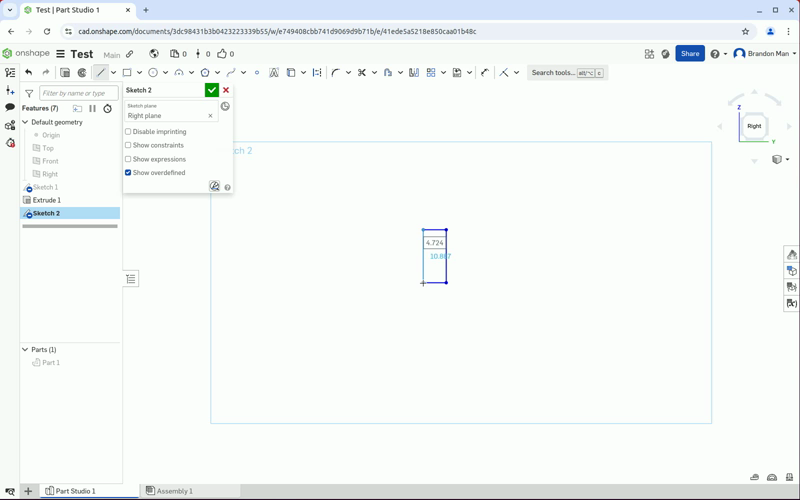
click(423, 282)
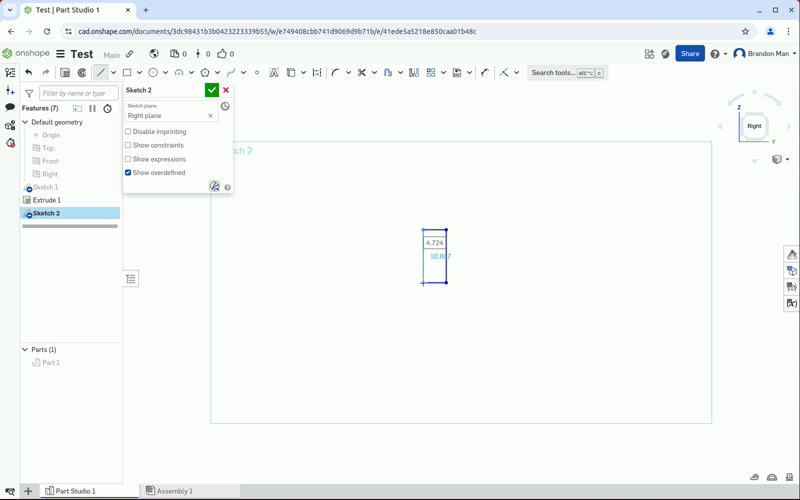
key(esc)
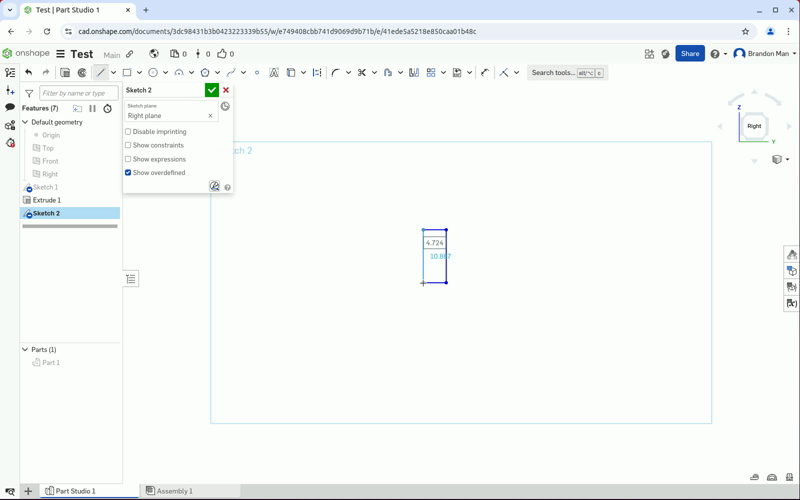
mouse_move(429, 248)
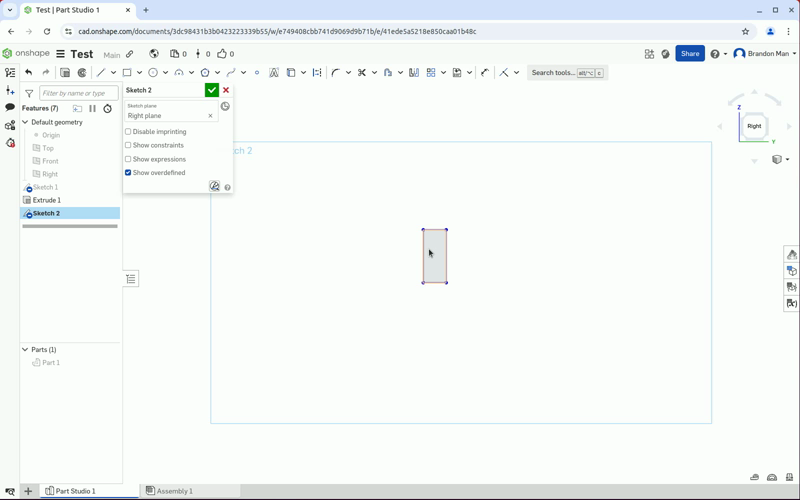
scroll(6)
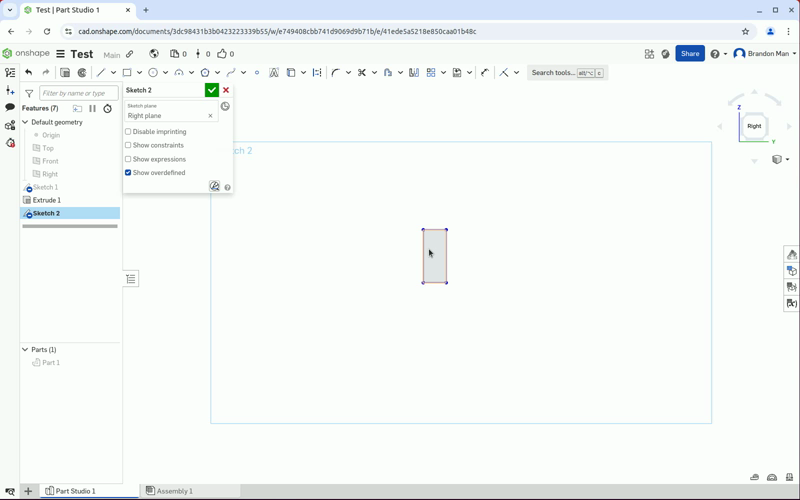
scroll(6)
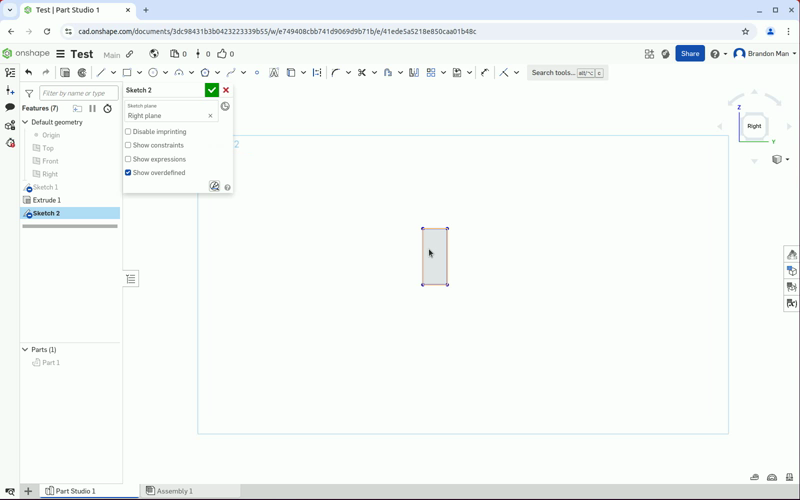
scroll(6)
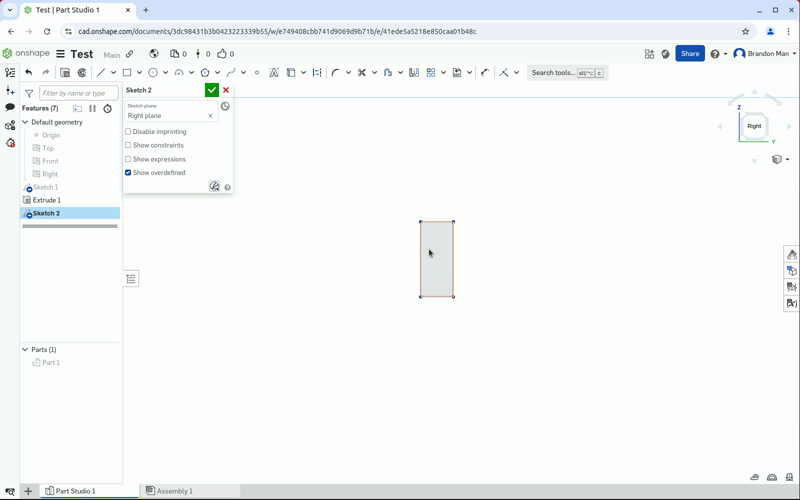
scroll(6)
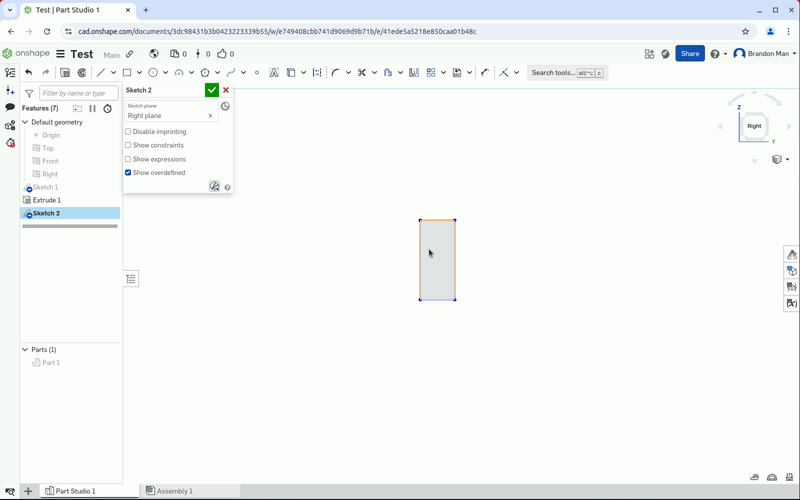
scroll(6)
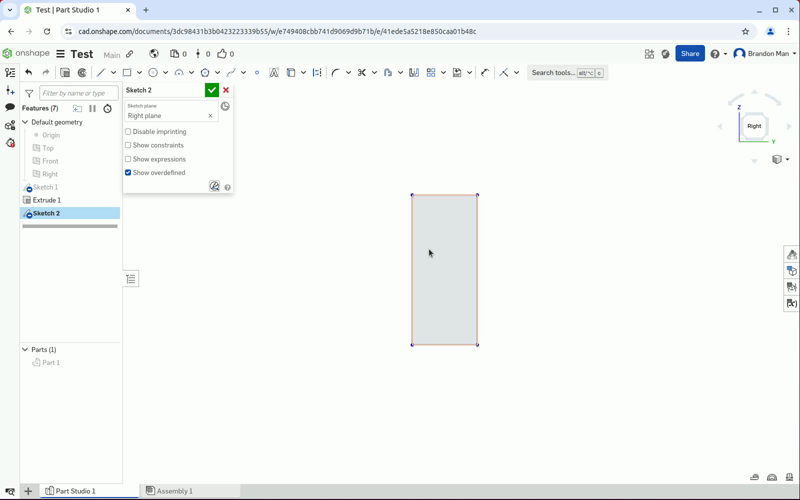
scroll(6)
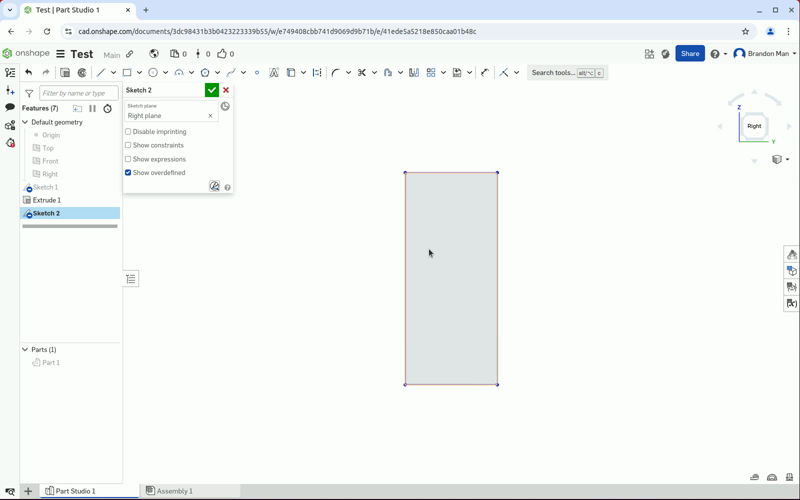
scroll(6)
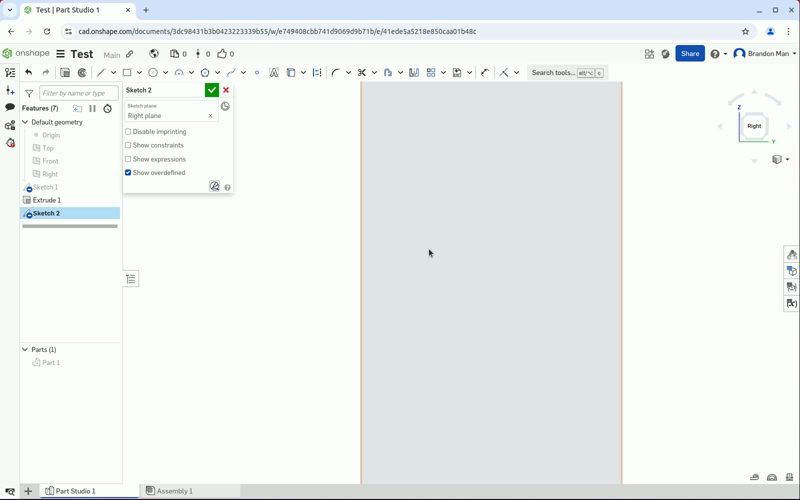
click(429, 248)
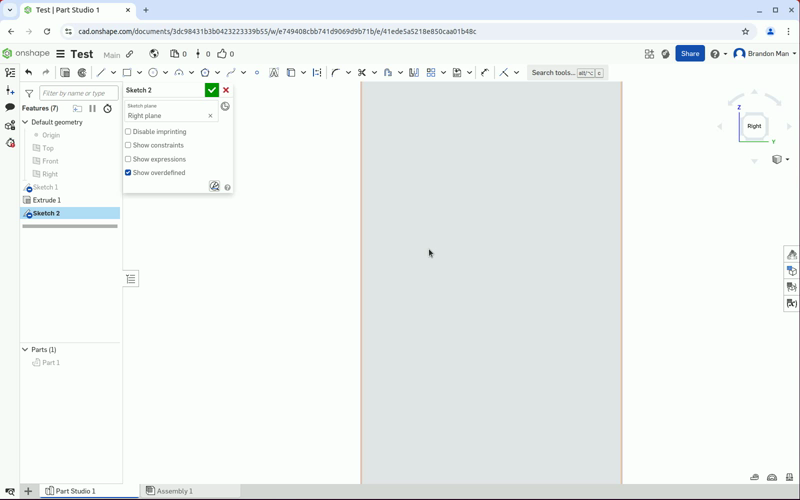
scroll(-6)
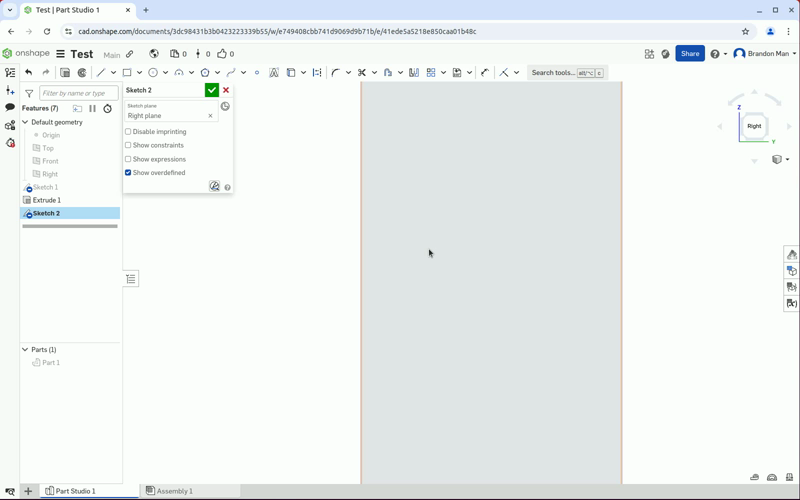
scroll(-6)
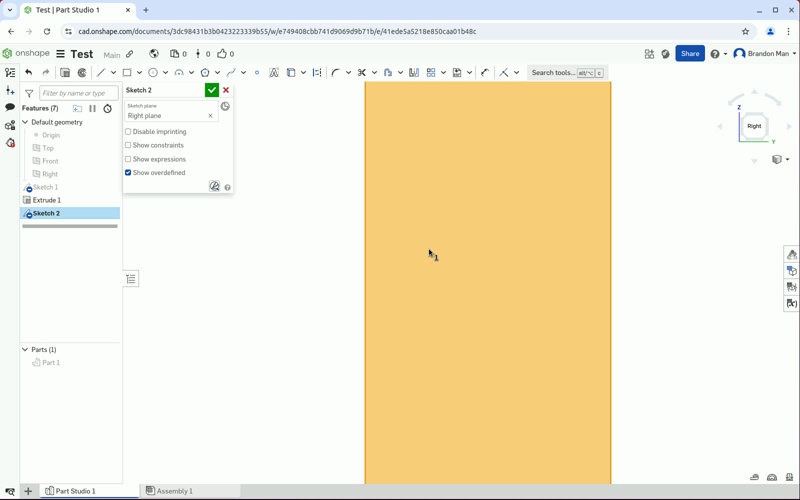
scroll(-6)
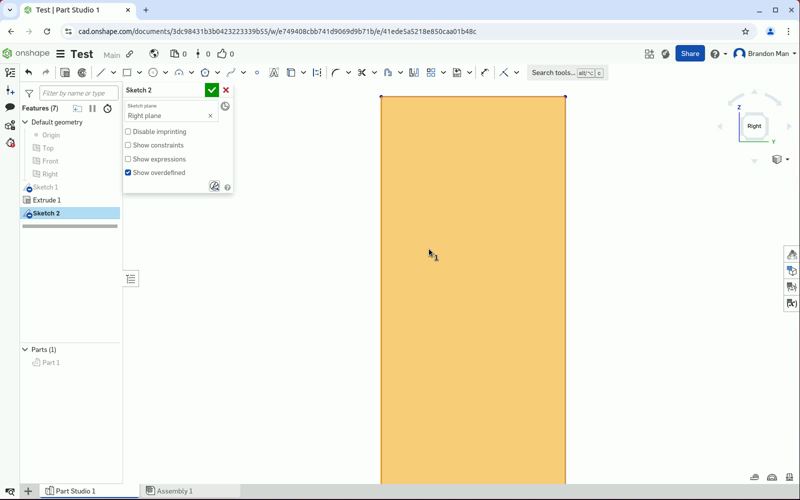
scroll(-6)
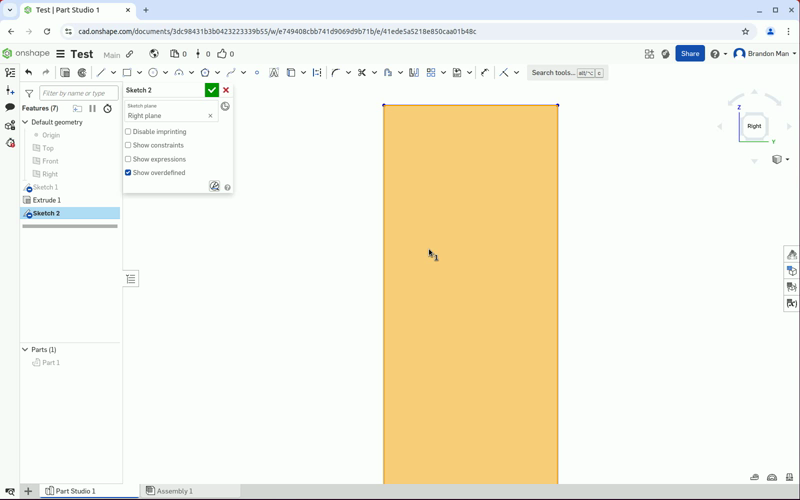
scroll(-6)
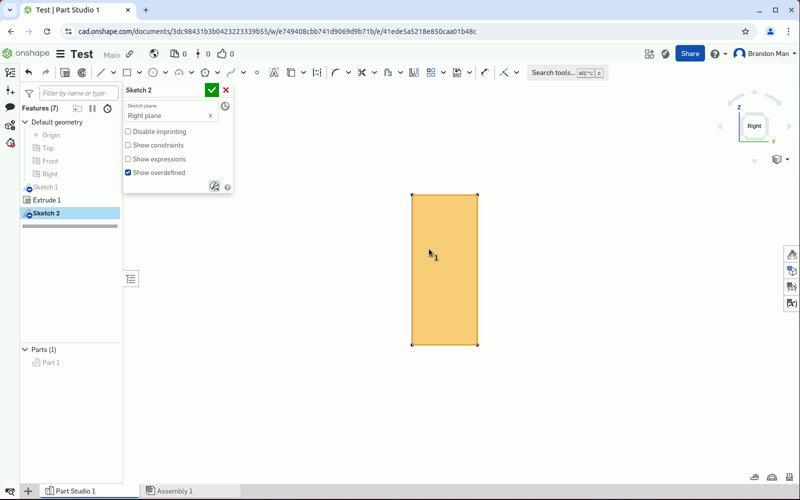
scroll(-6)
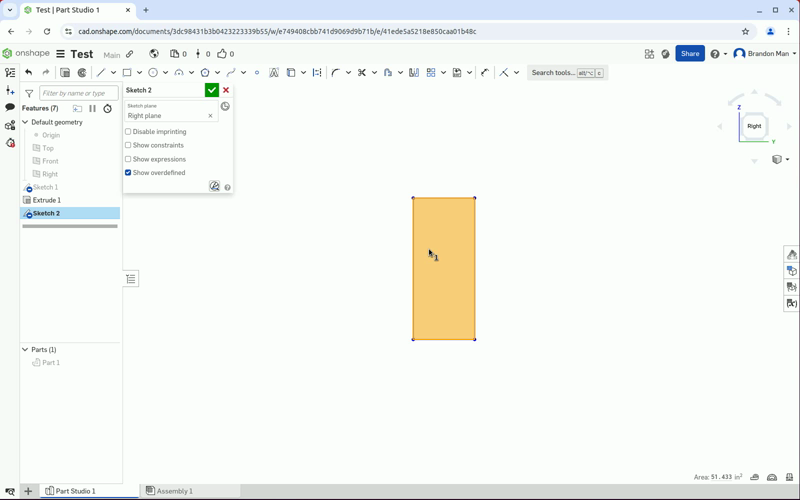
scroll(-6)
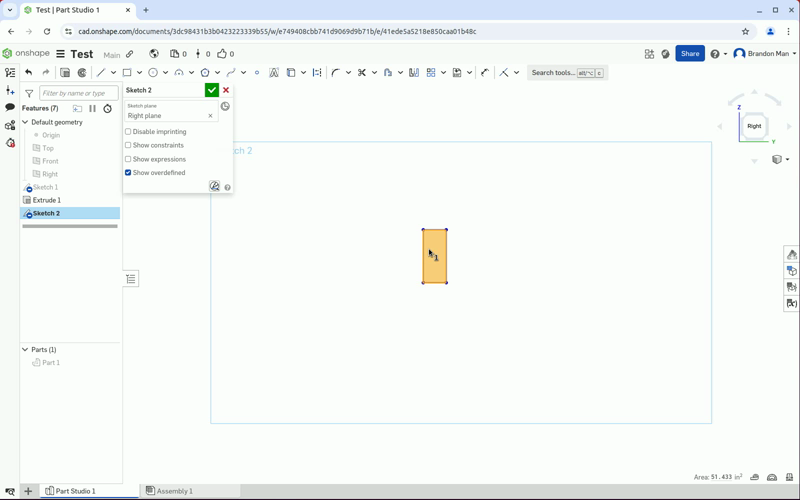
mouse_move(73, 352)
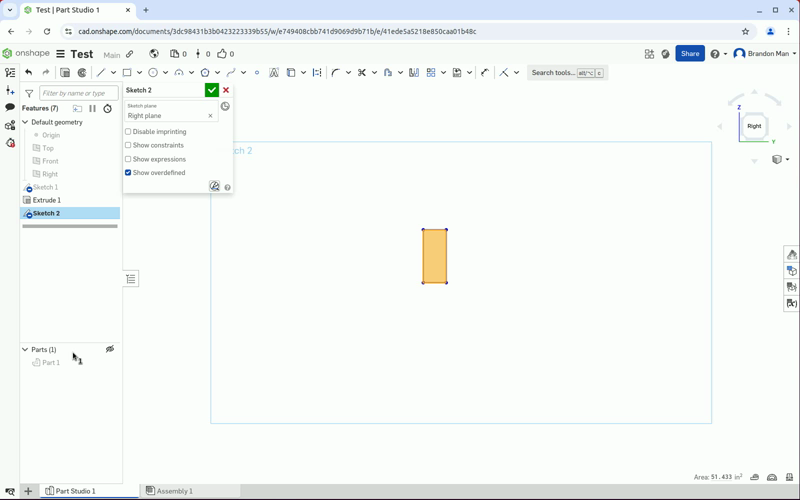
key(shift+y)
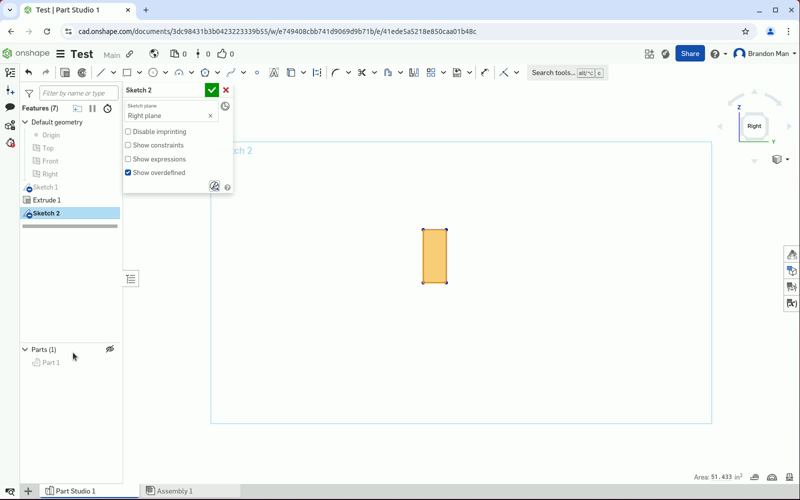
key(shift+e)
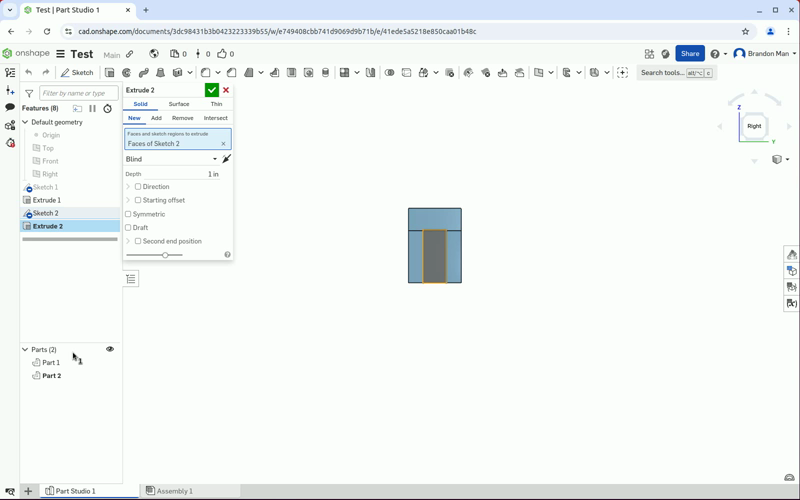
mouse_move(143, 106)
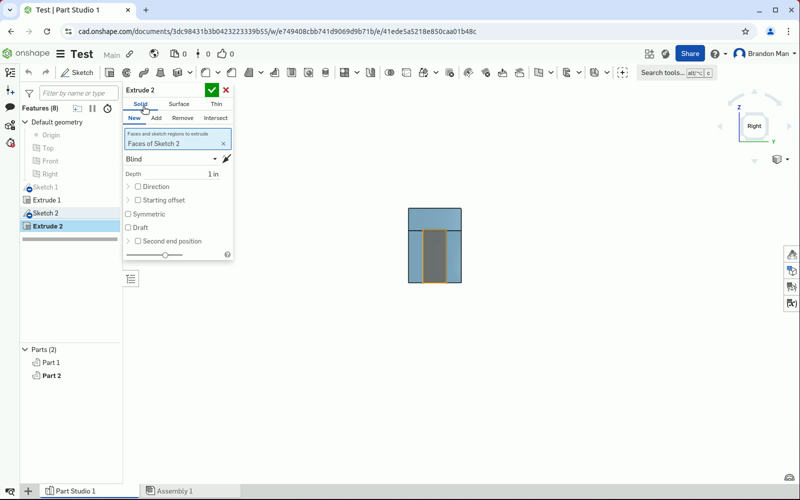
click(143, 106)
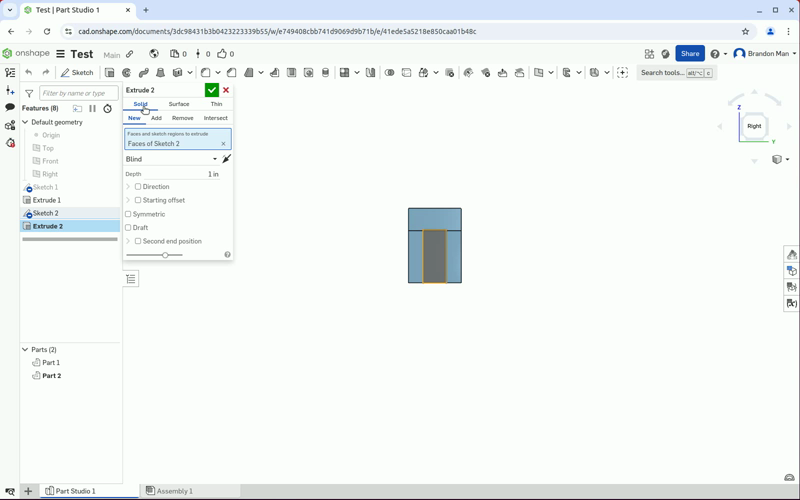
mouse_move(137, 120)
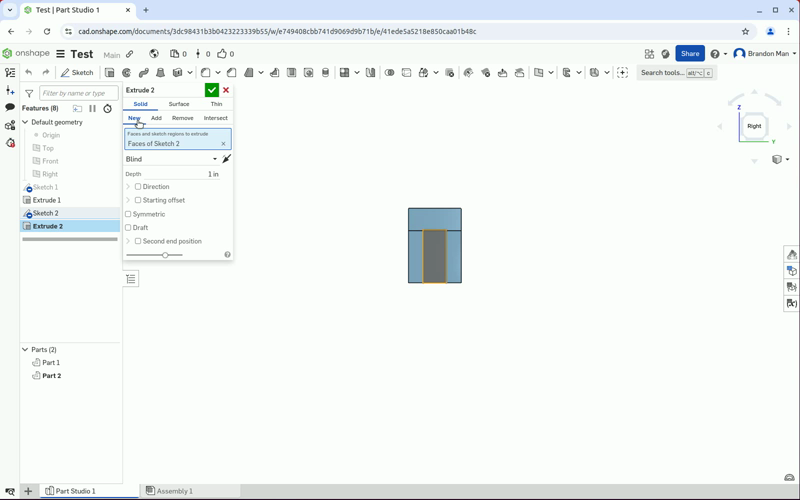
click(137, 120)
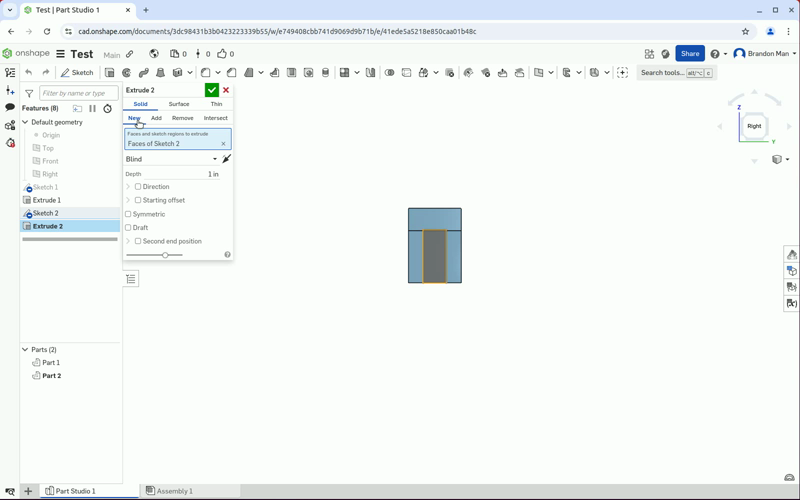
key(tab, 4)
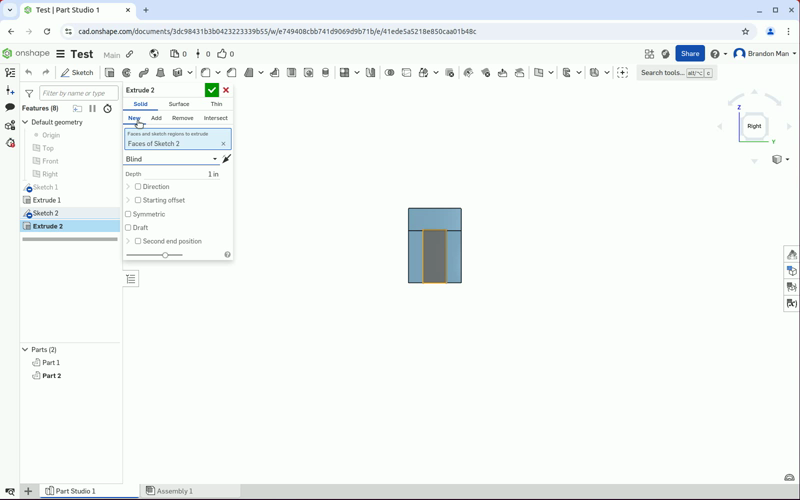
text(9.628)
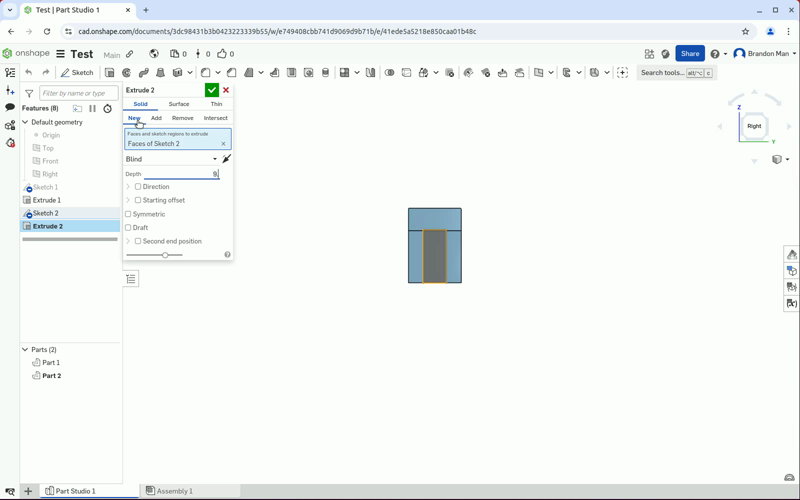
key(enter)
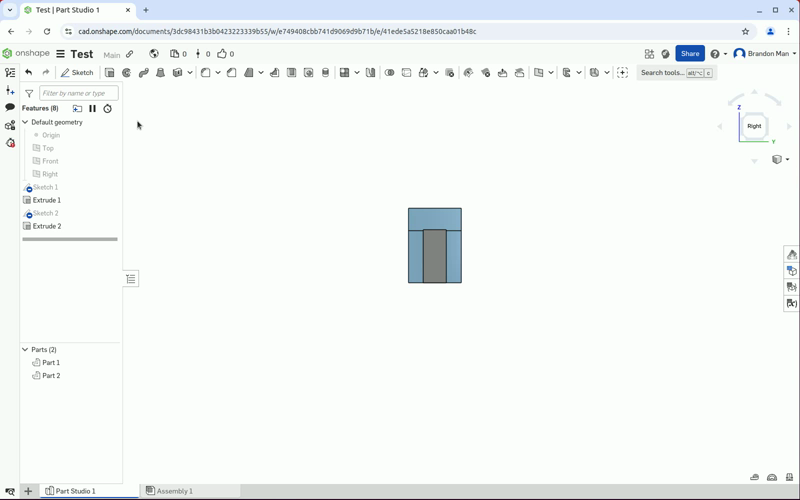
key(shift+h)
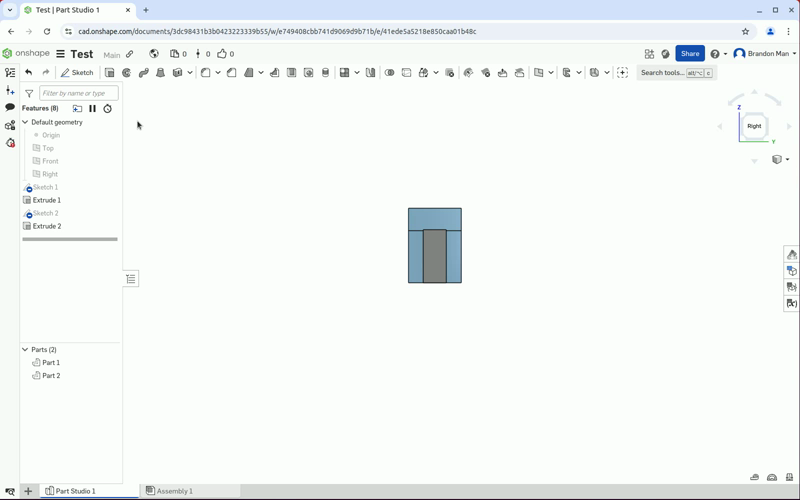
key(shift+h)
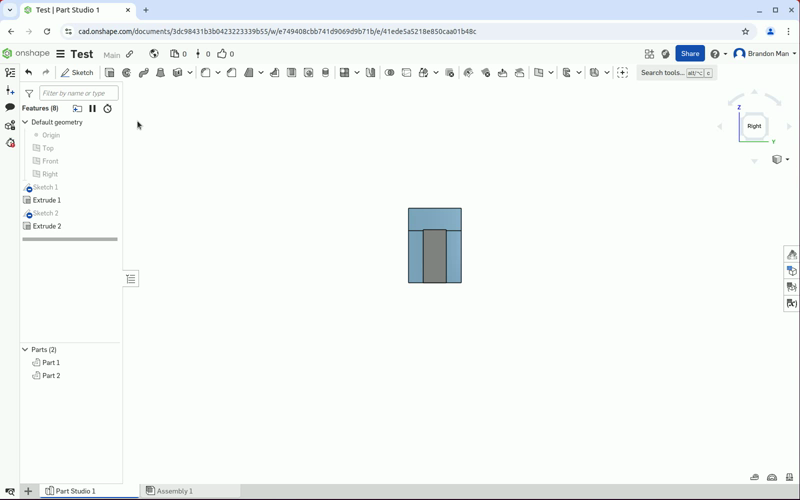
key(shift+7)
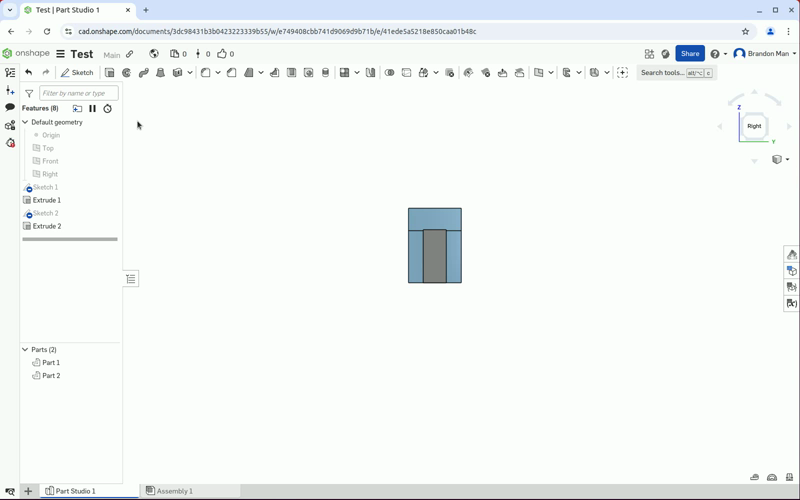
key(right, 2)
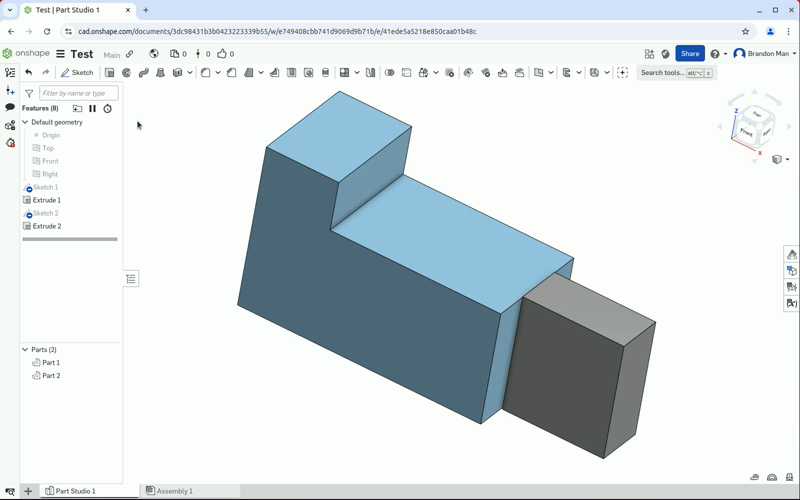
key(down, 2)
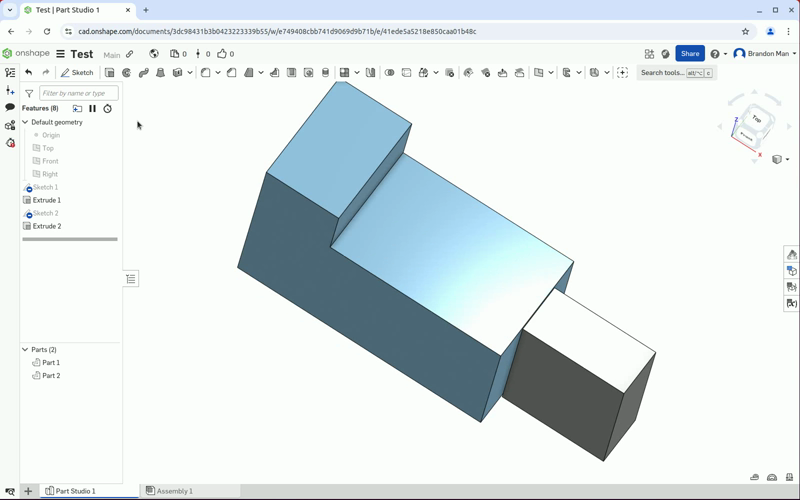
key(up, 2)
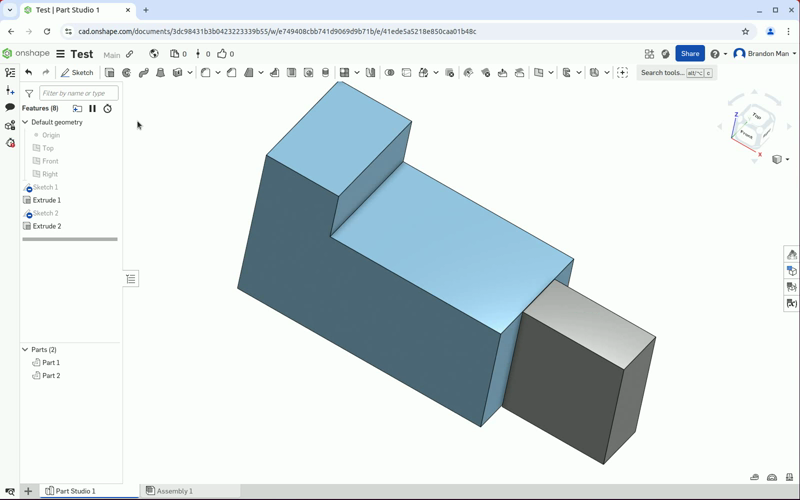
key(left, 2)
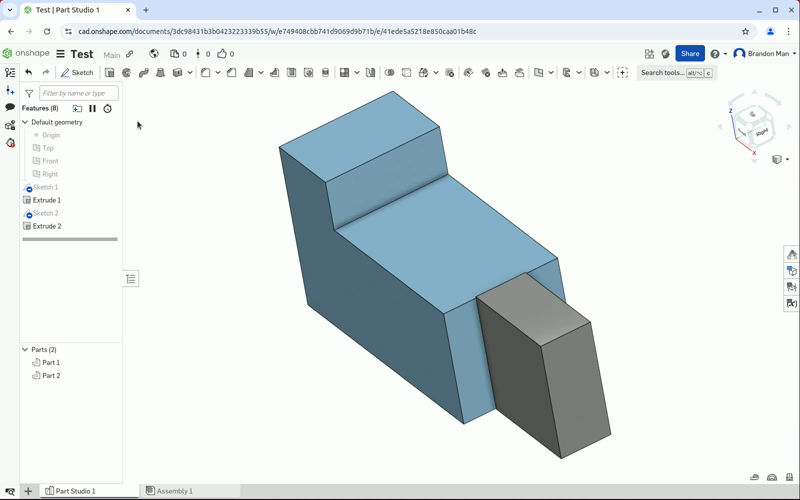
mouse_move(73, 189)
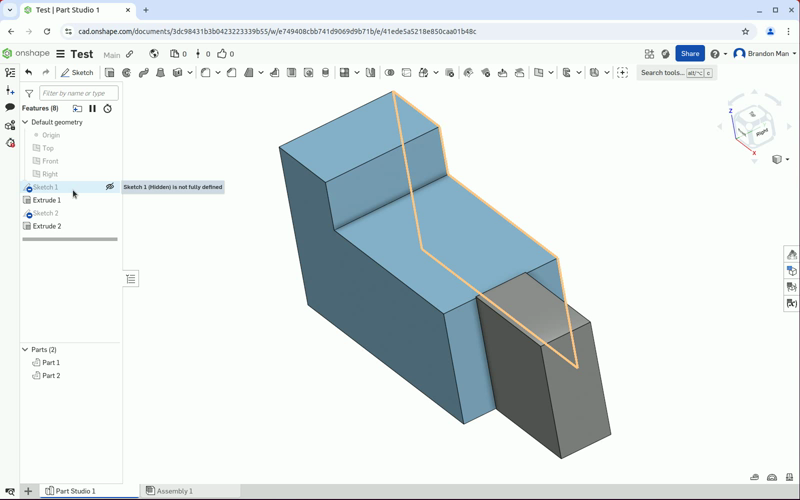
click(73, 189)